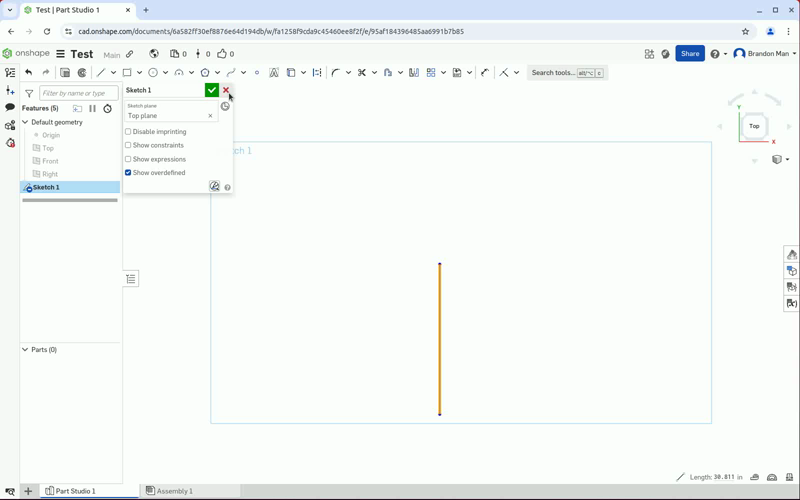
key(shift+h)
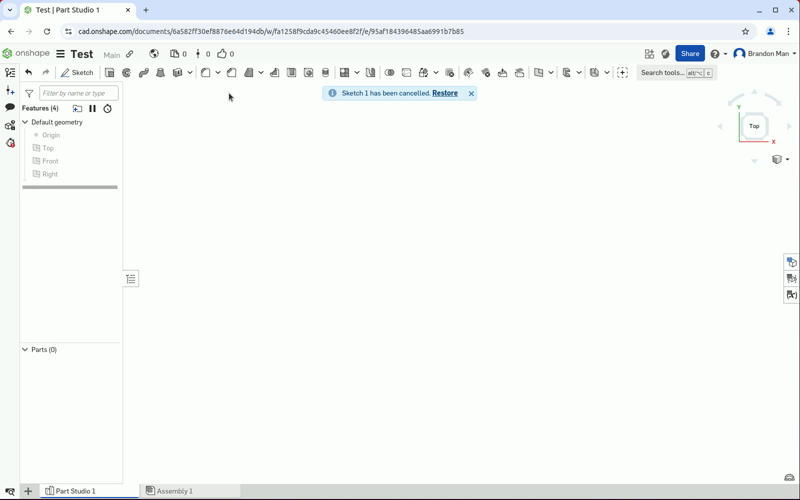
mouse_move(73, 352)
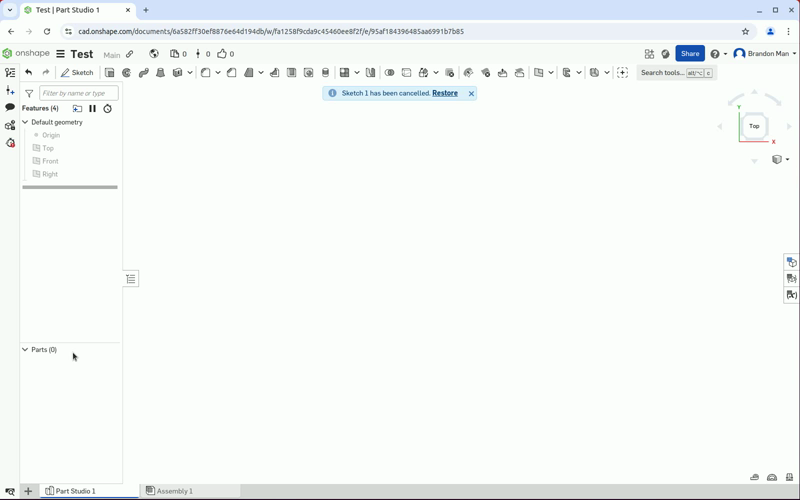
key(y)
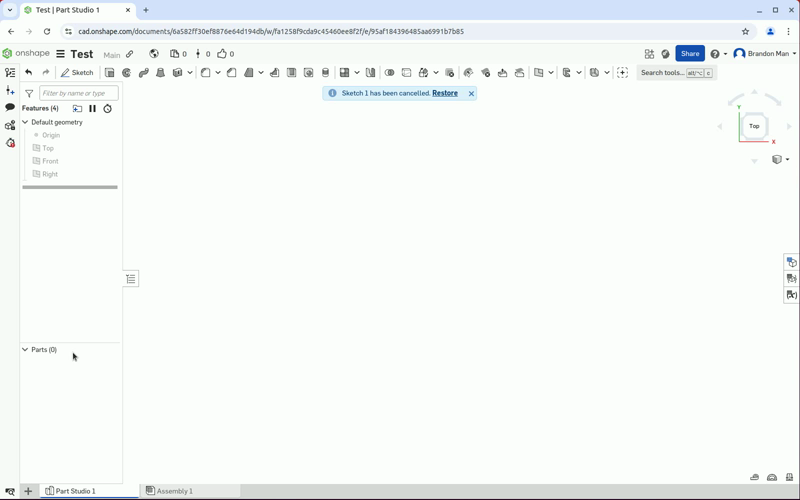
key(shift+p)
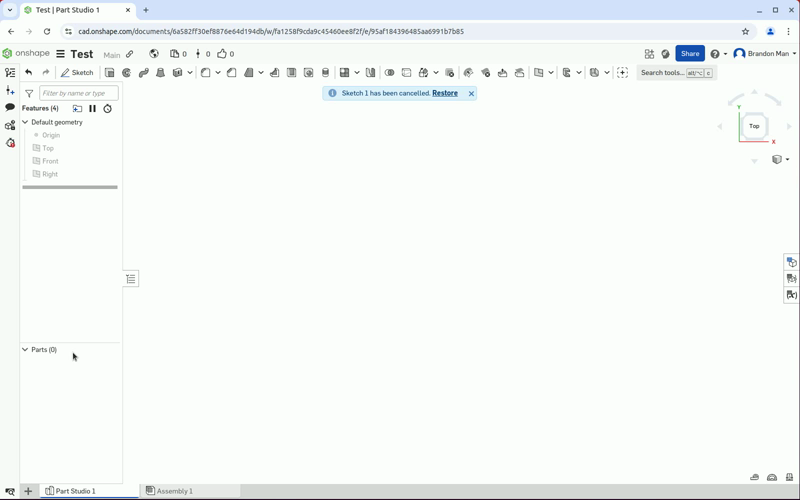
key(space)
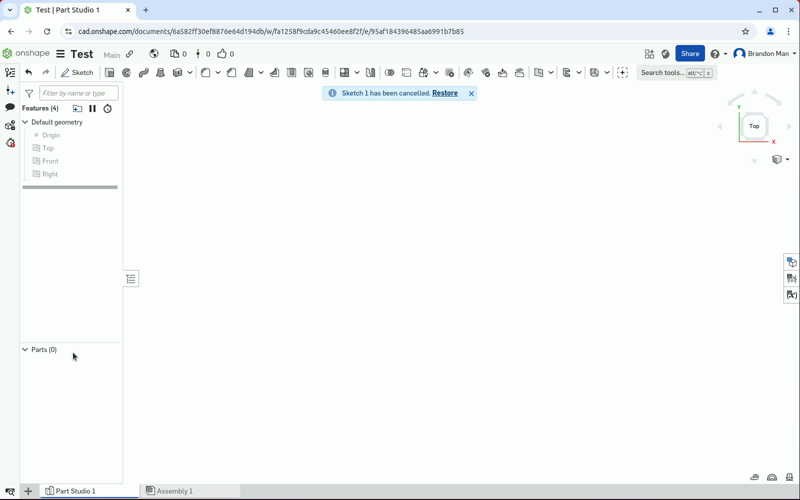
key_down(shift)
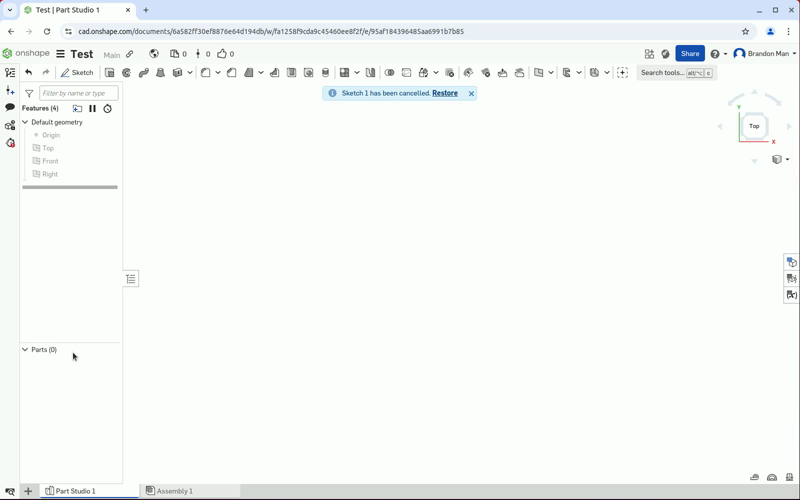
key(up)
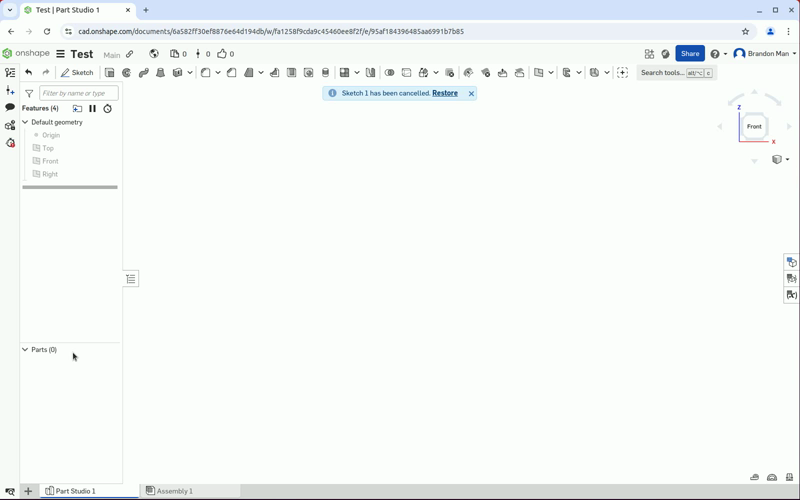
key_up(shift)
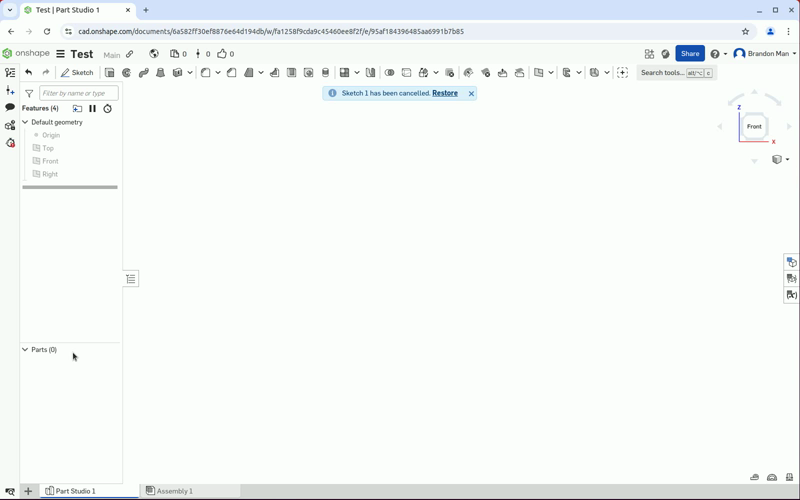
mouse_move(73, 352)
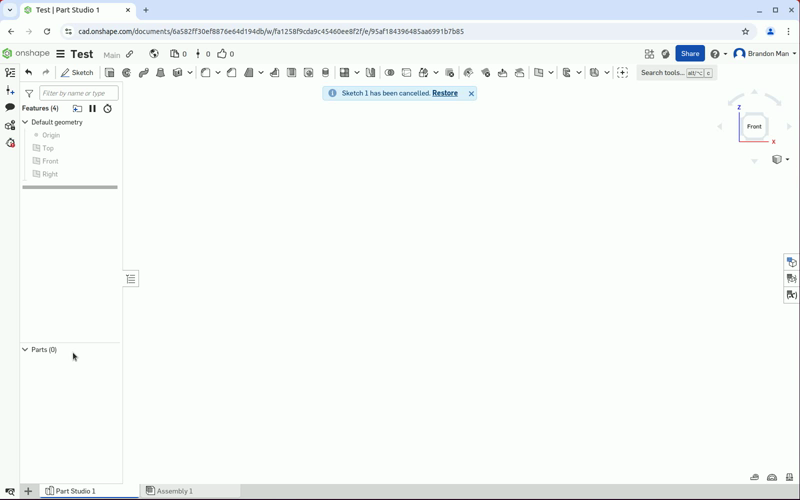
key(shift+y)
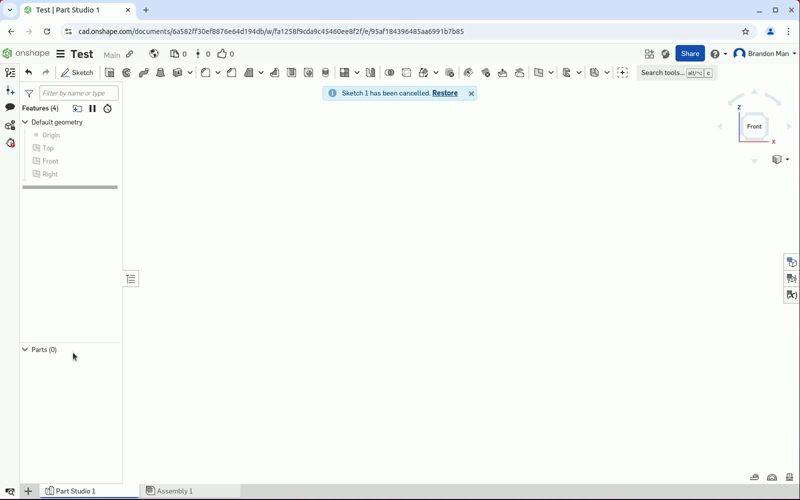
key(shift+s)
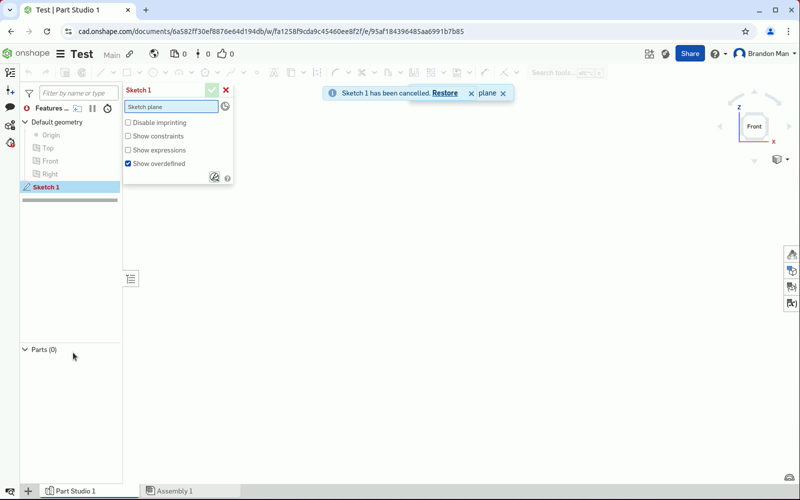
mouse_move(73, 163)
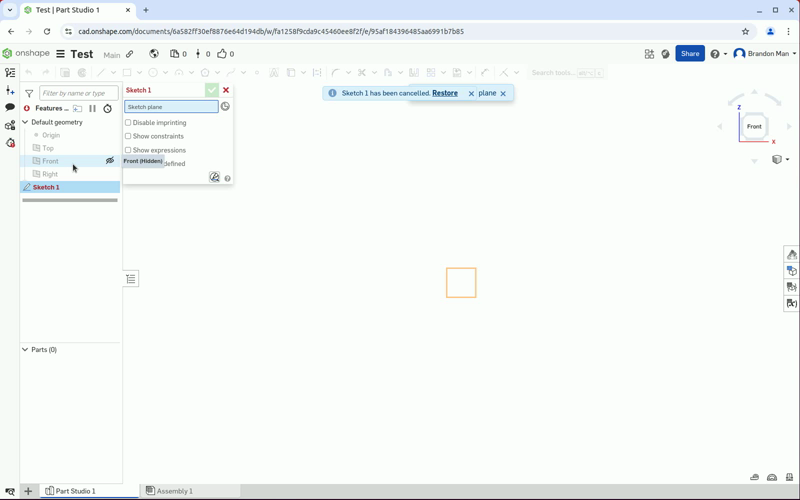
click(73, 163)
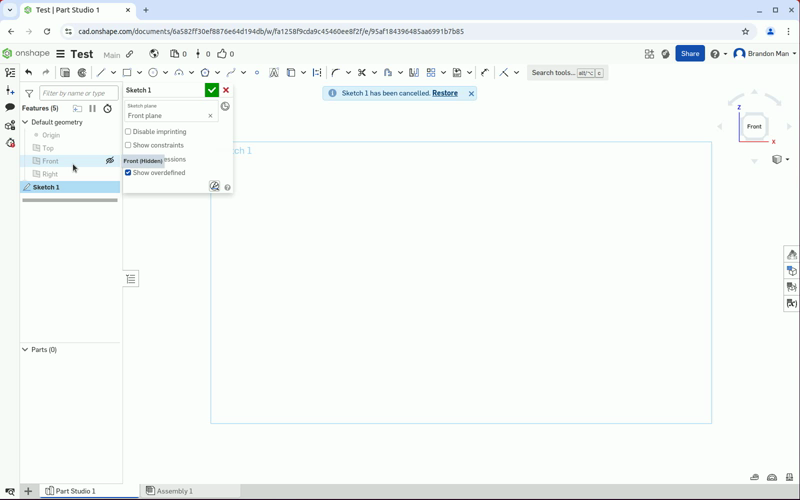
mouse_move(73, 352)
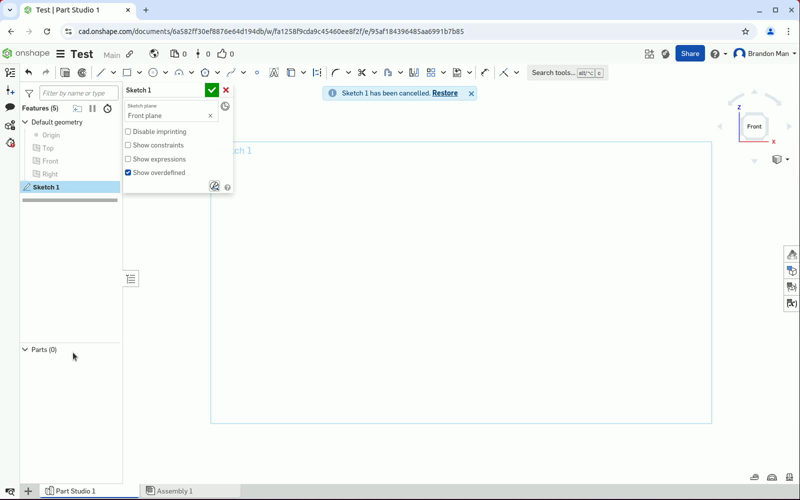
key(y)
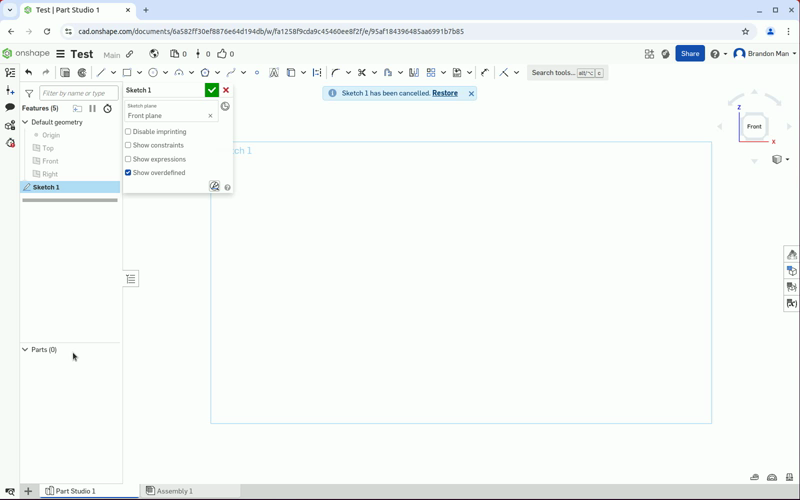
key(c)
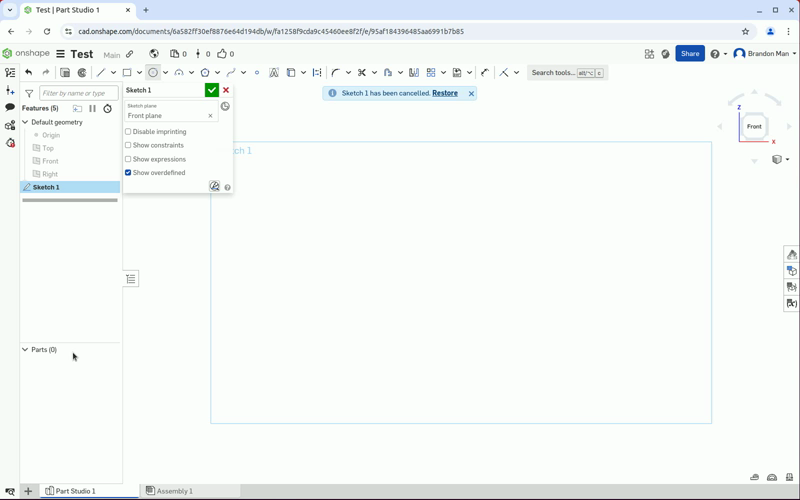
key_down(shift)
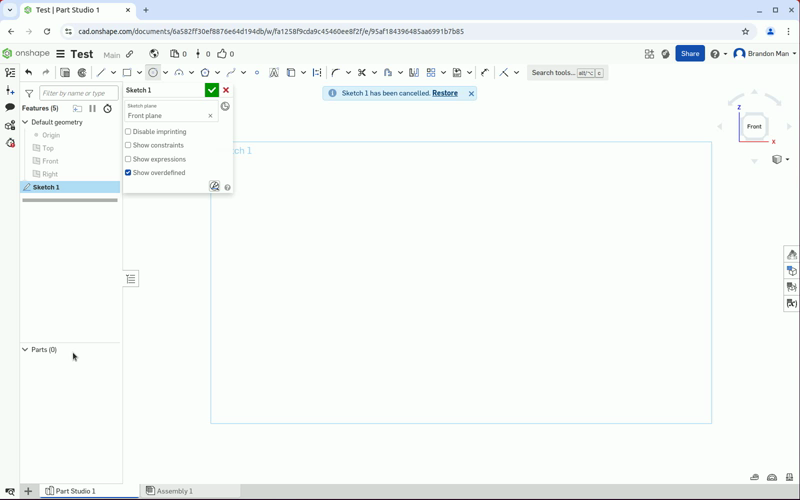
mouse_move(461, 282)
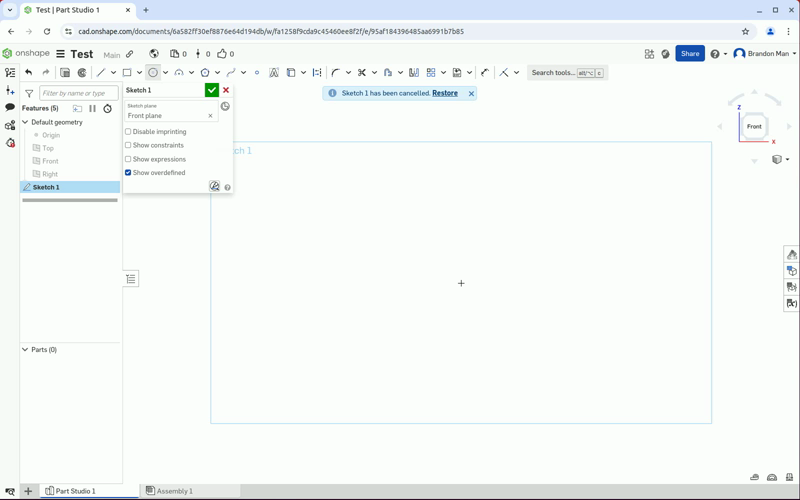
click(461, 282)
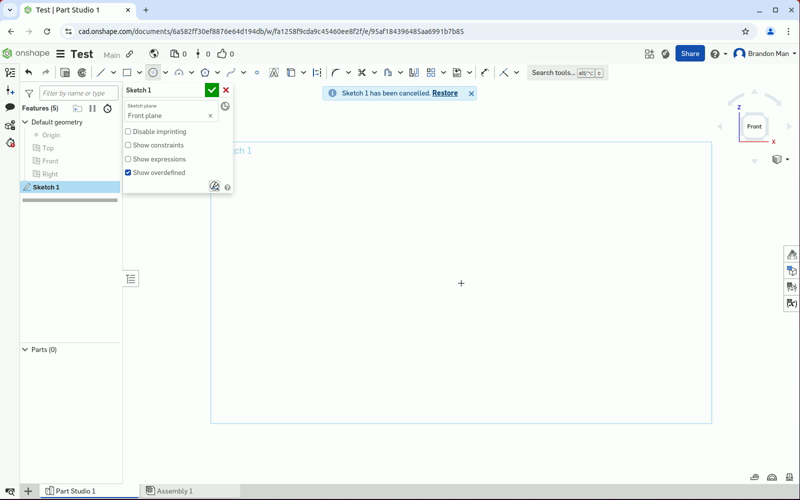
key_up(shift)
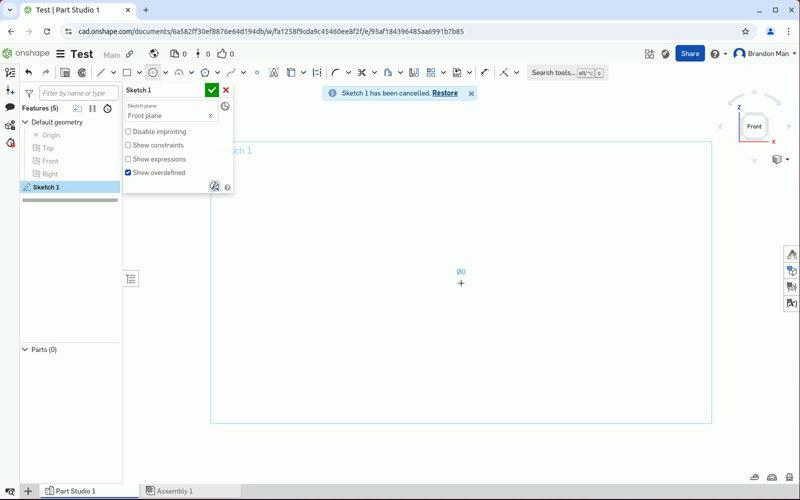
mouse_move(465, 282)
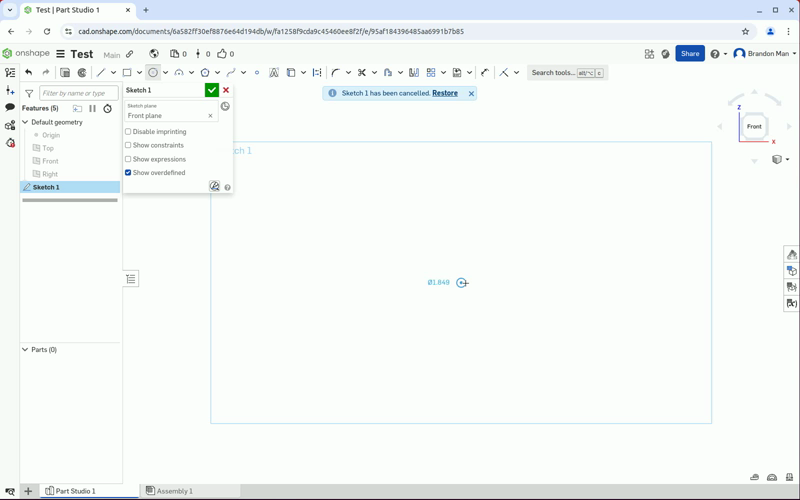
click(465, 282)
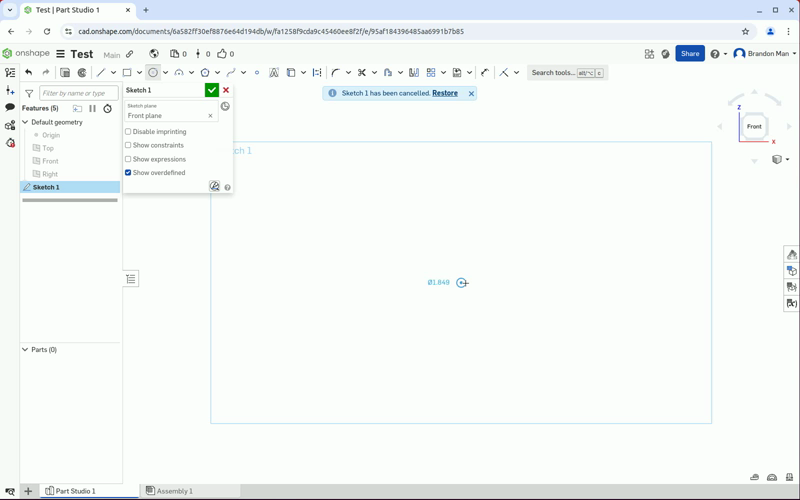
key(esc)
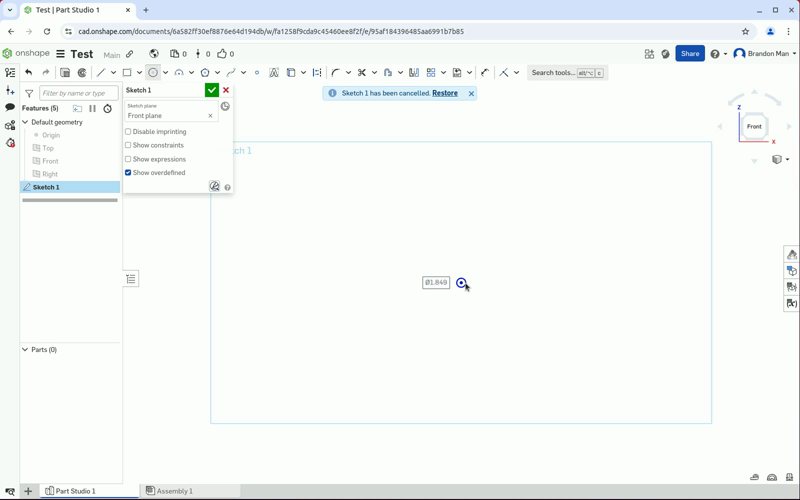
mouse_move(461, 283)
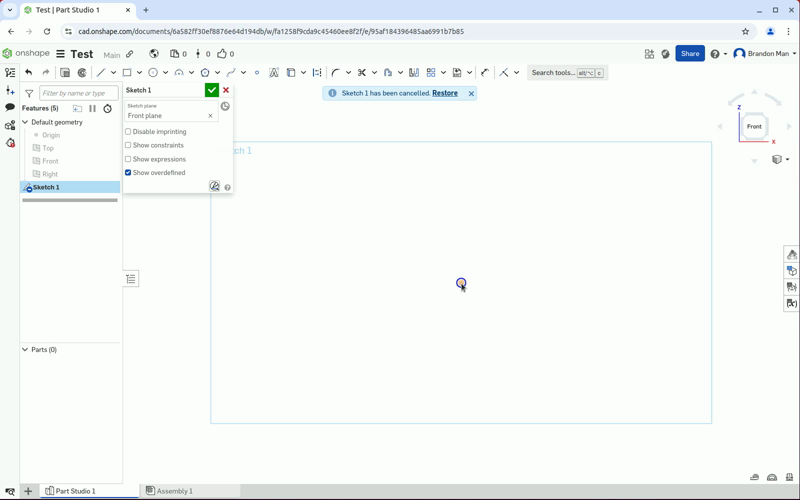
scroll(6)
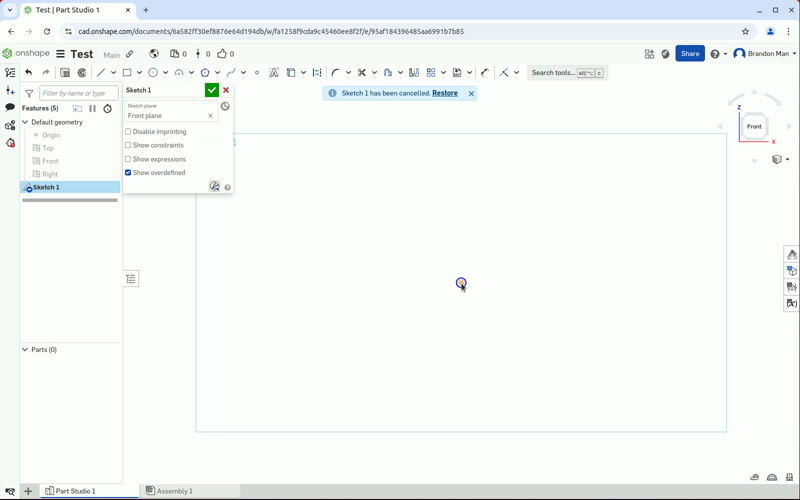
scroll(6)
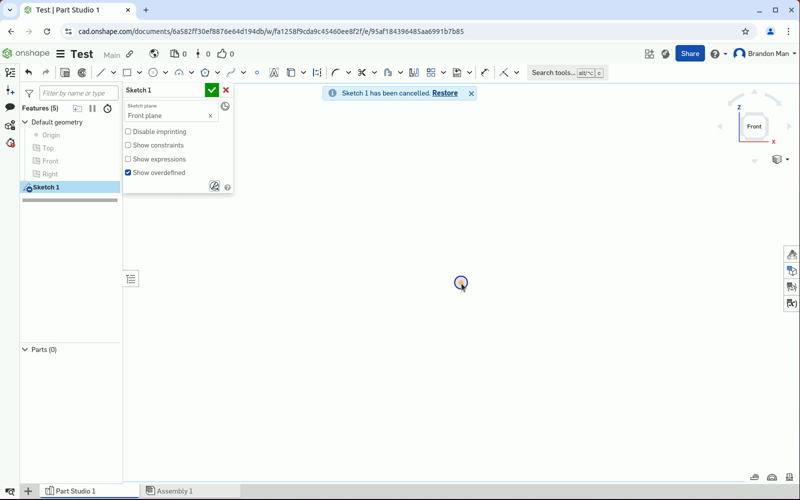
scroll(6)
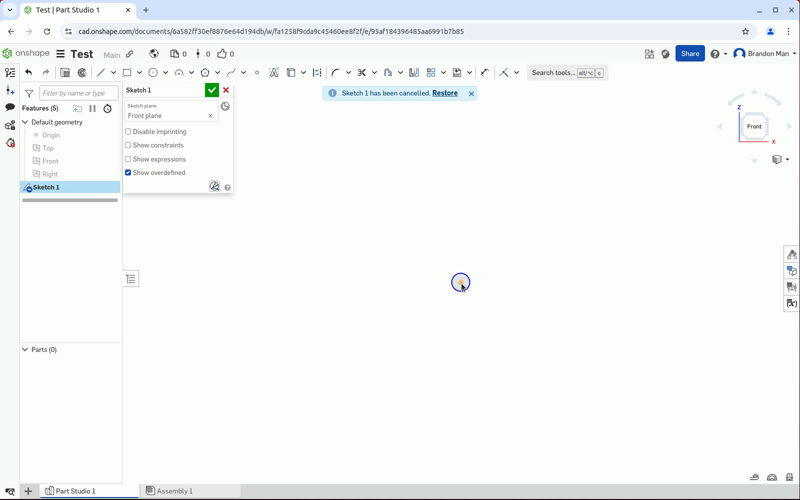
scroll(6)
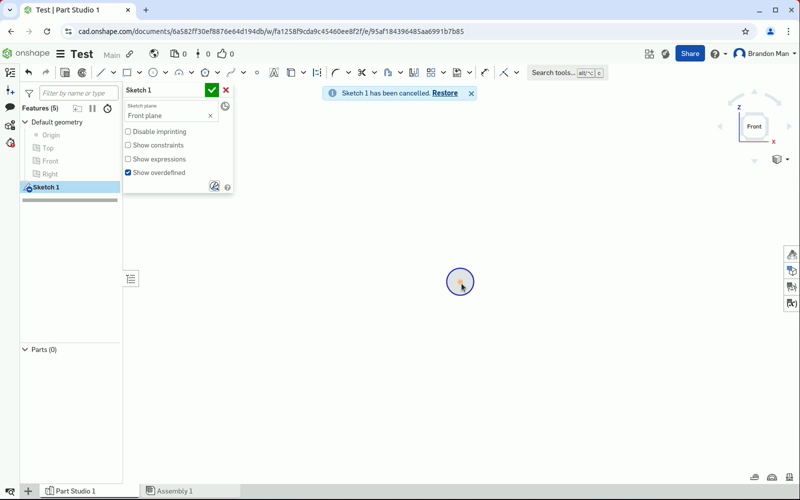
scroll(6)
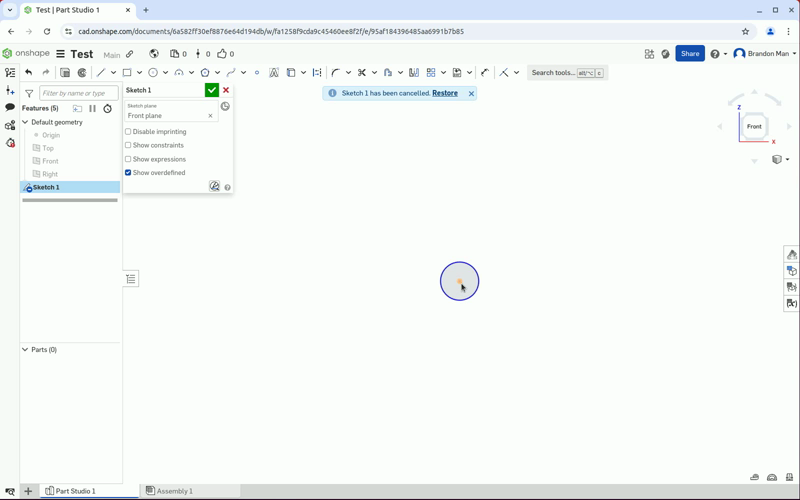
scroll(6)
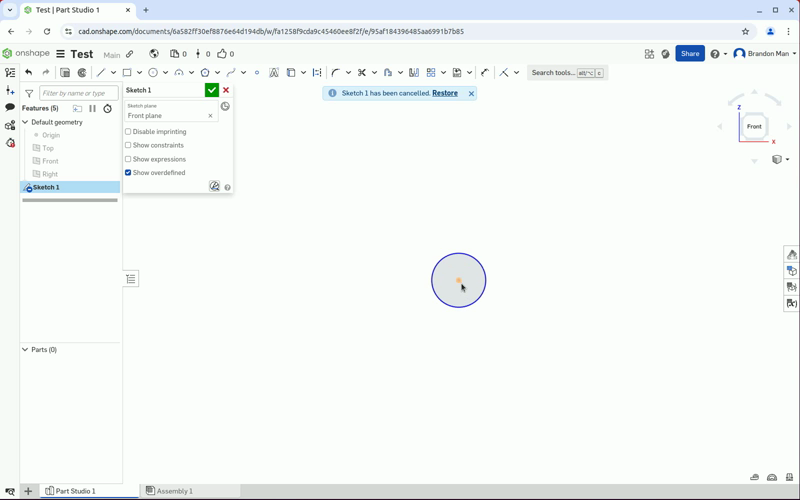
scroll(6)
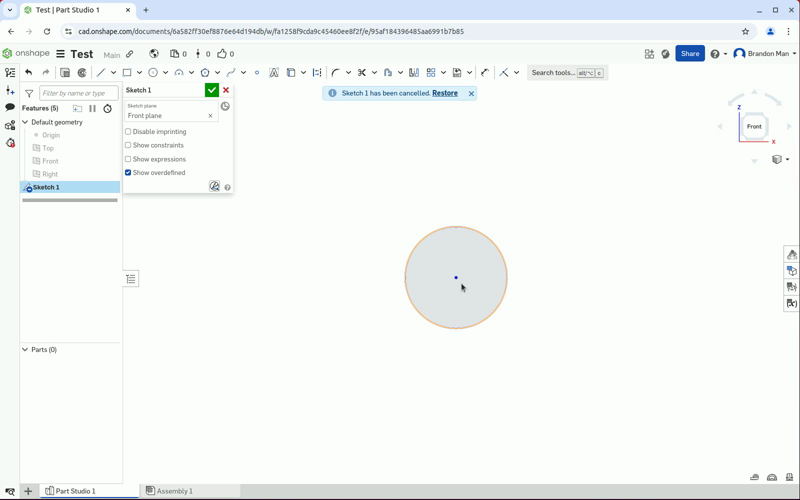
click(461, 283)
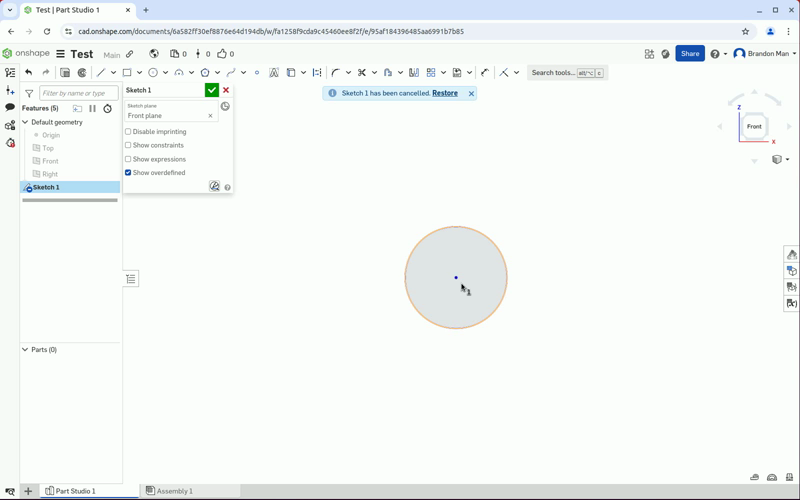
scroll(-6)
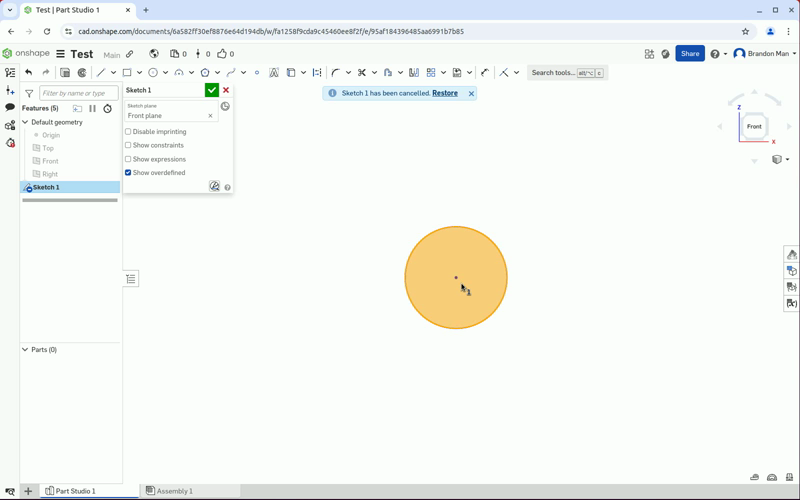
scroll(-6)
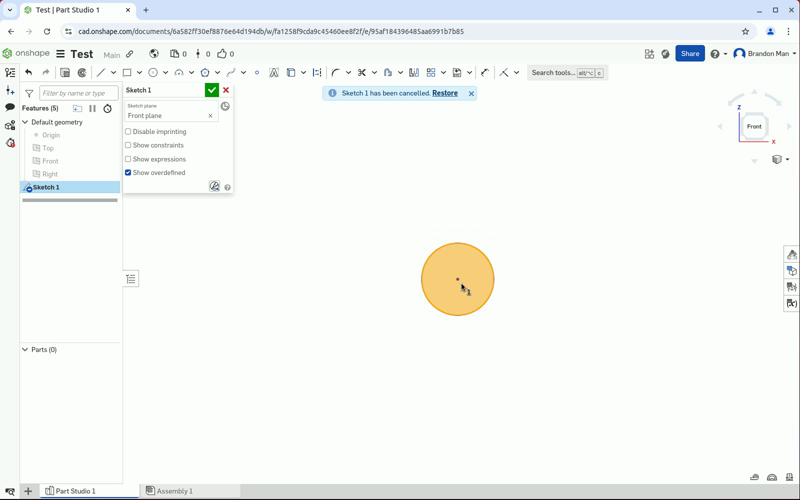
scroll(-6)
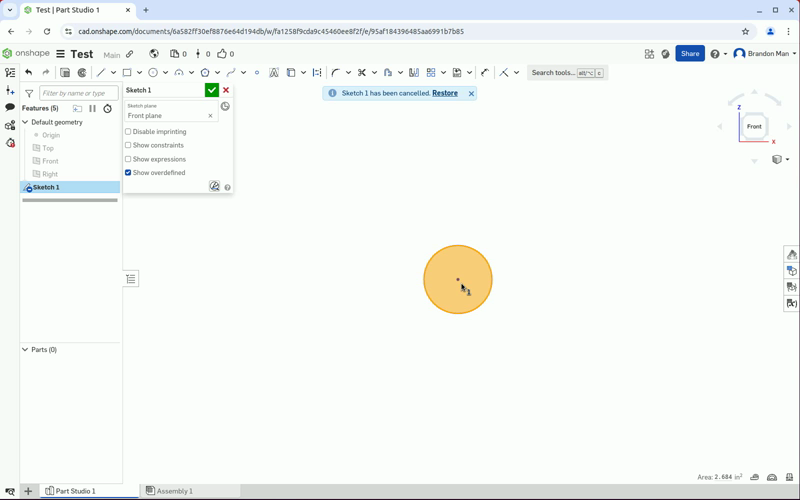
scroll(-6)
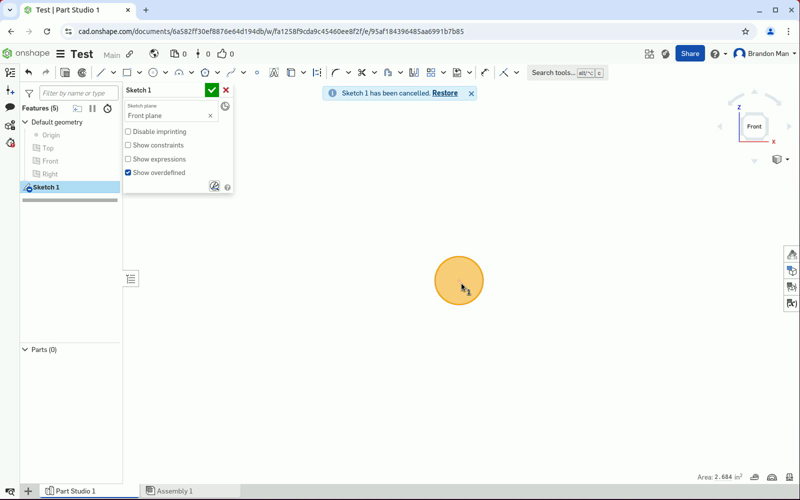
scroll(-6)
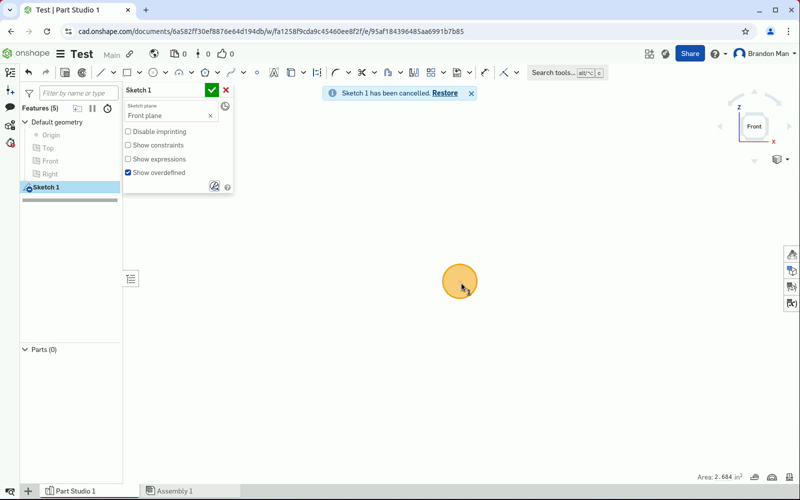
scroll(-6)
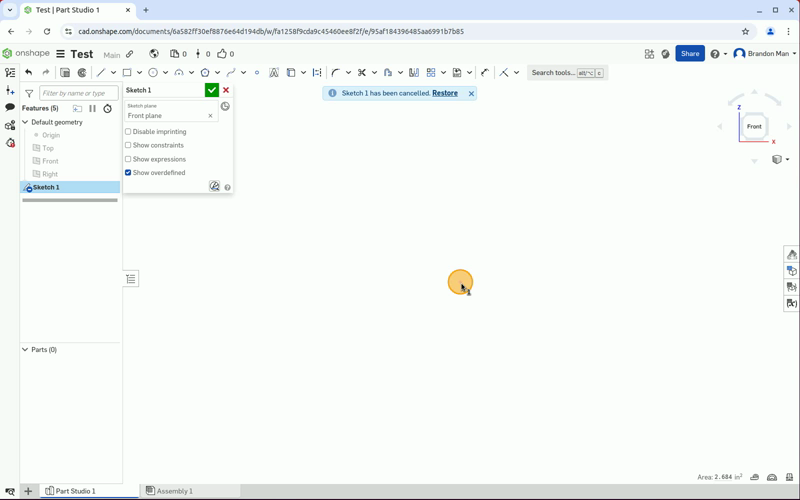
scroll(-6)
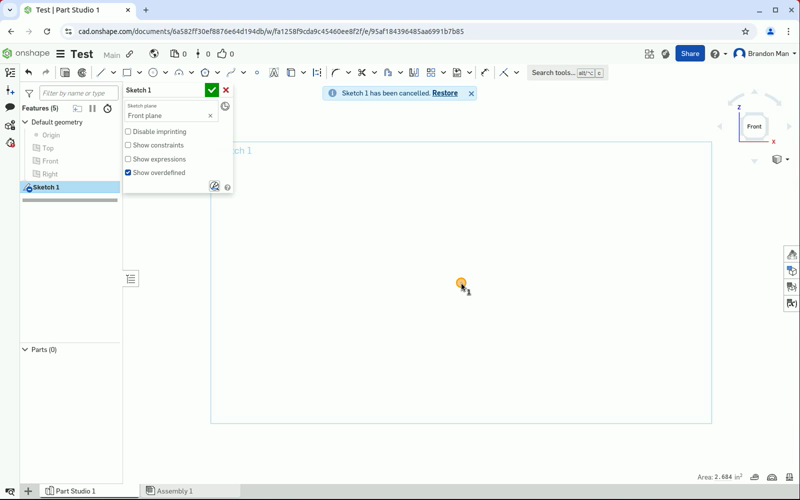
mouse_move(73, 352)
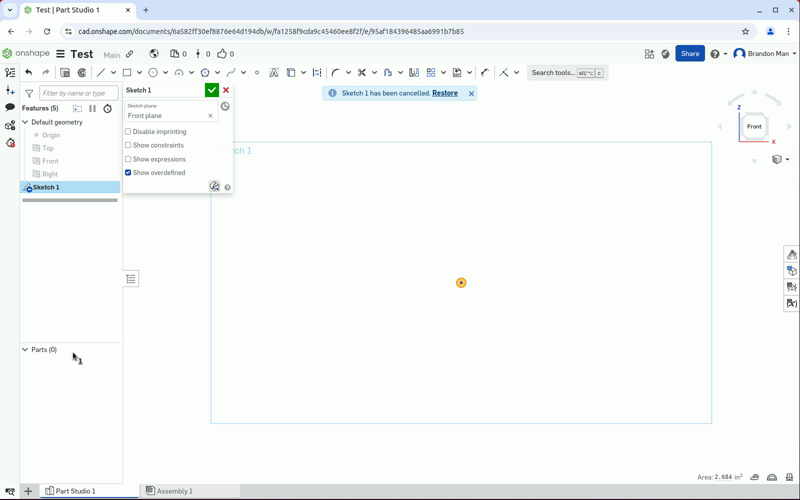
key(shift+y)
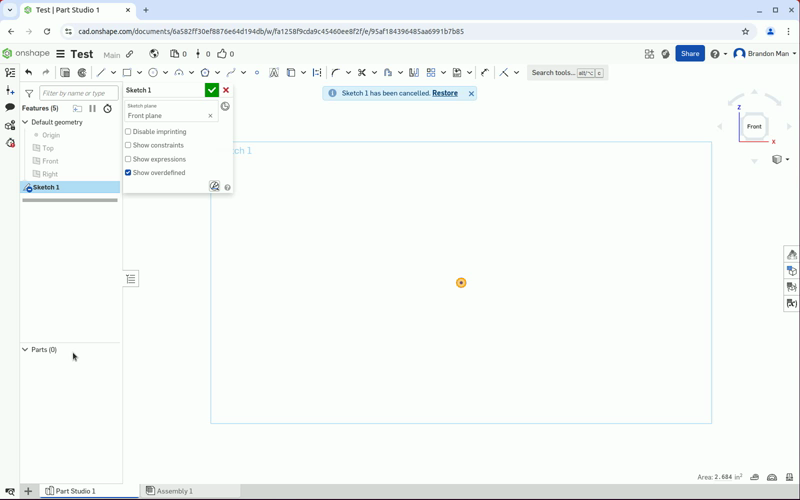
key(shift+e)
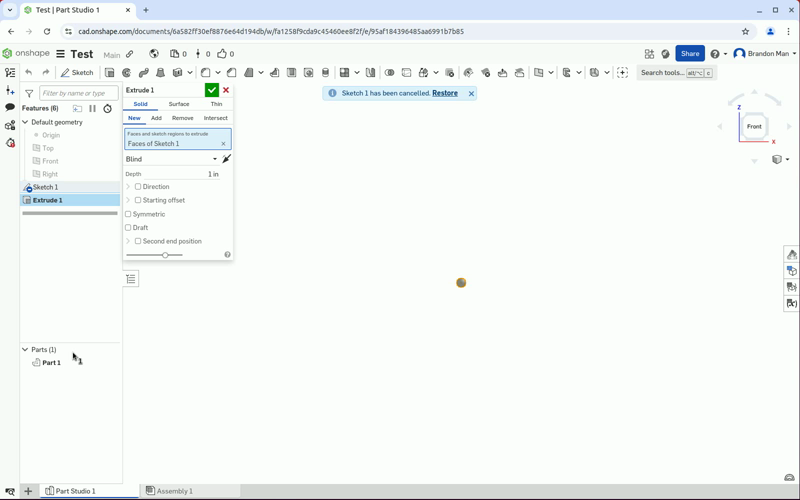
mouse_move(143, 106)
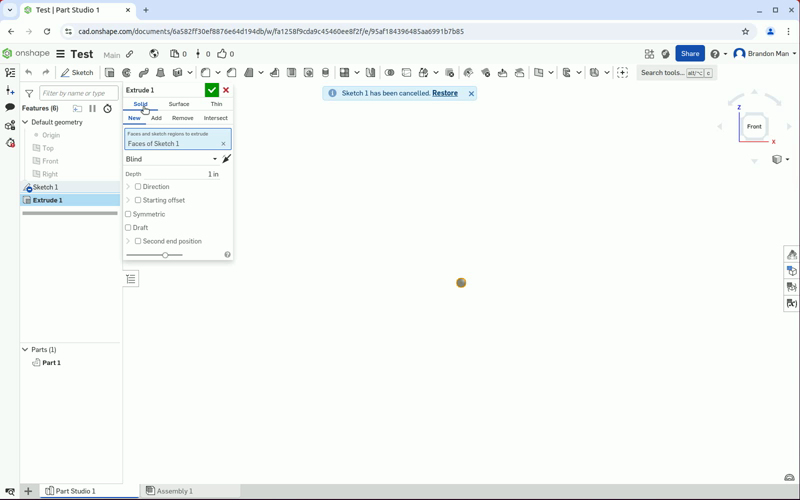
click(143, 106)
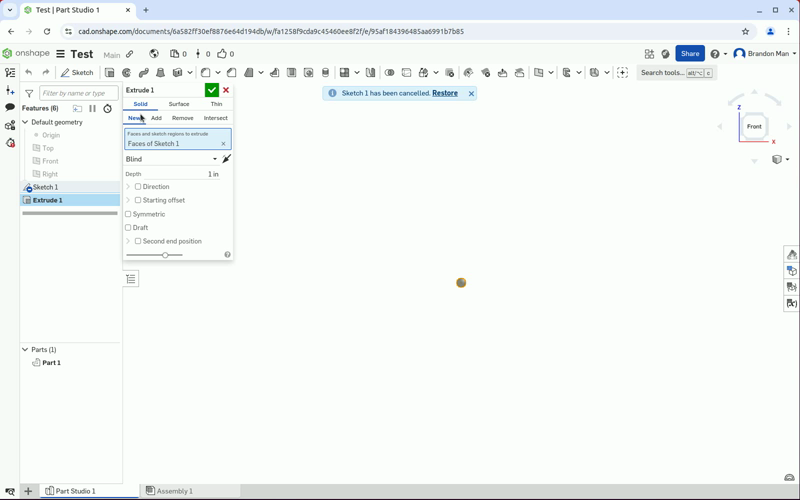
mouse_move(137, 120)
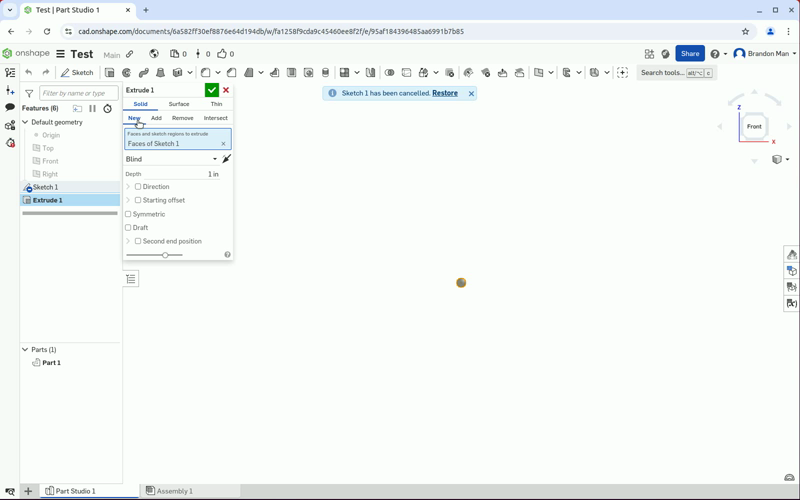
click(137, 120)
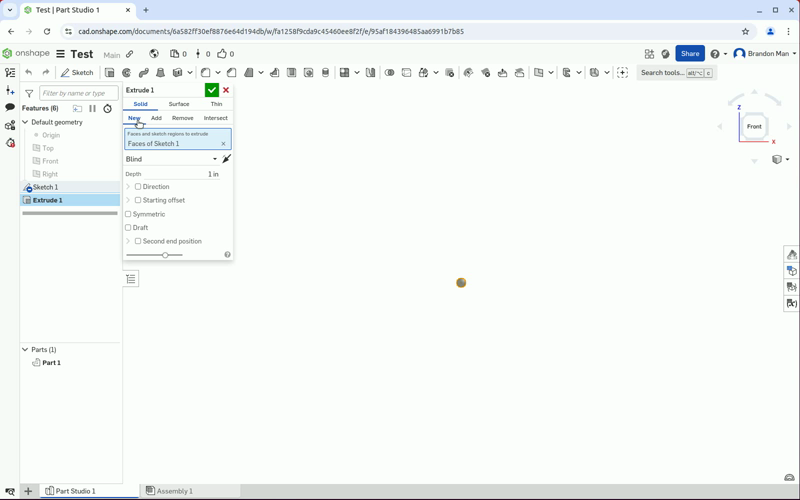
key(tab, 4)
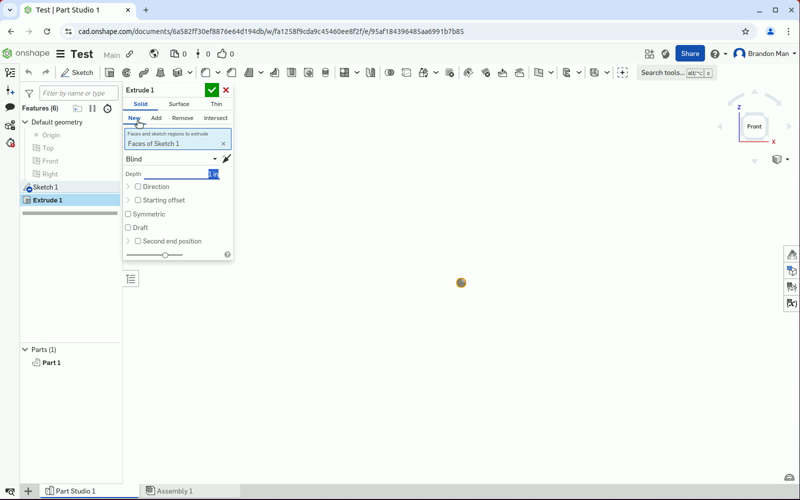
text(18.775)
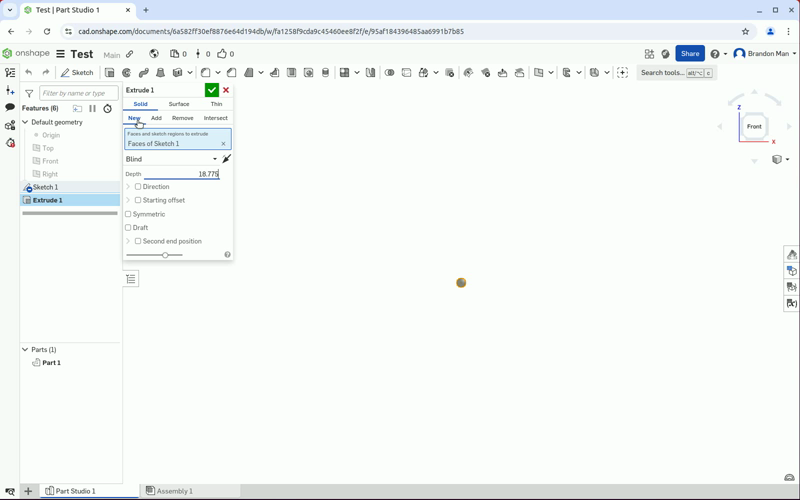
key(enter)
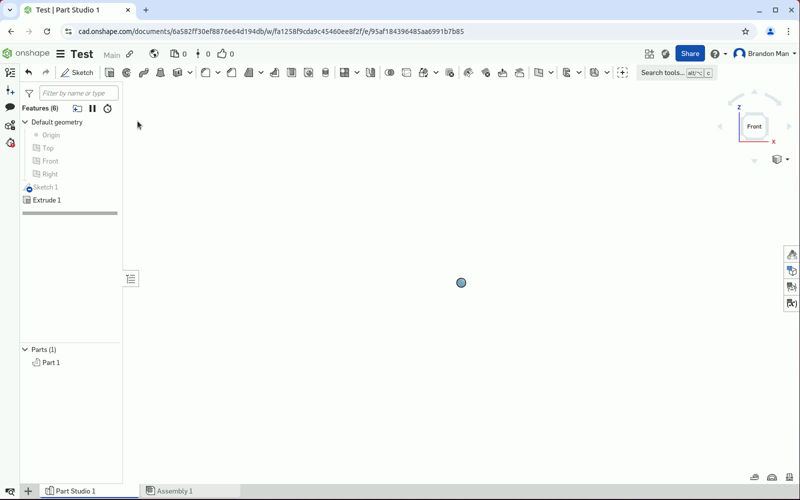
key(shift+h)
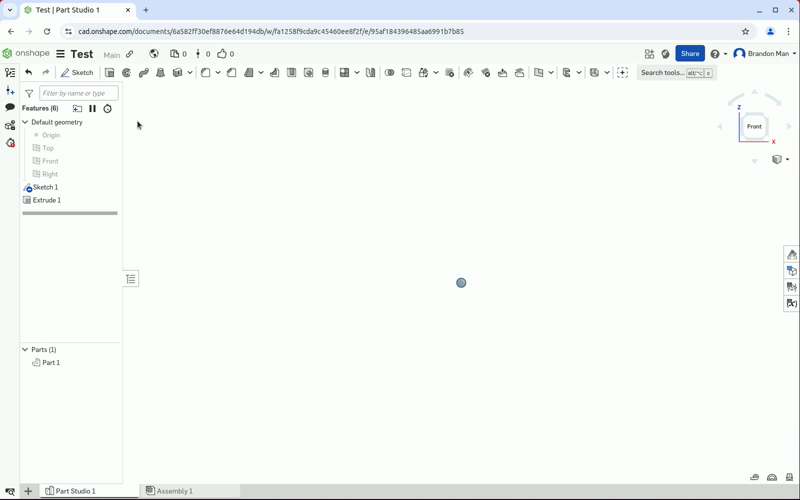
key(shift+h)
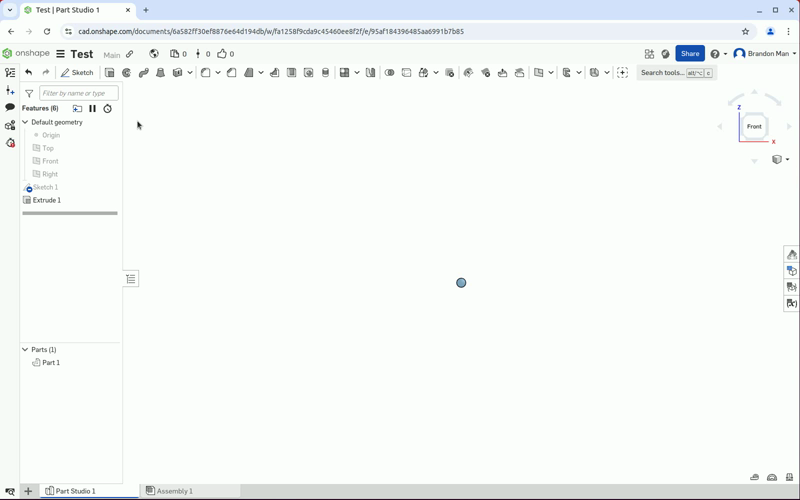
mouse_move(73, 189)
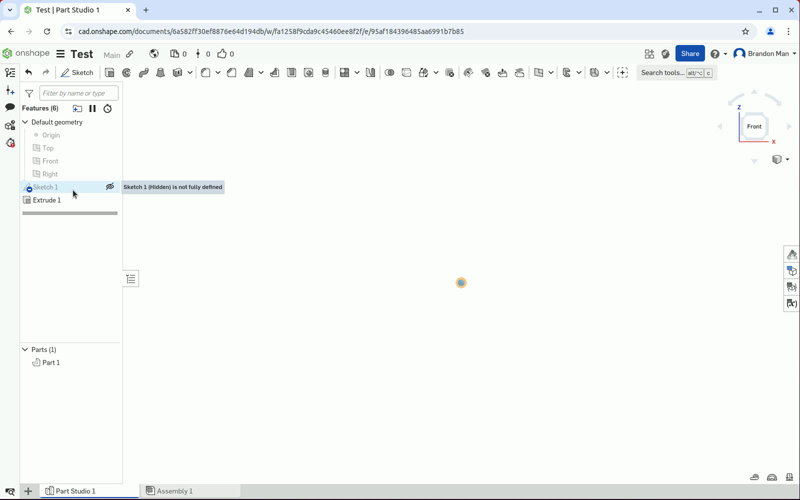
click(73, 189)
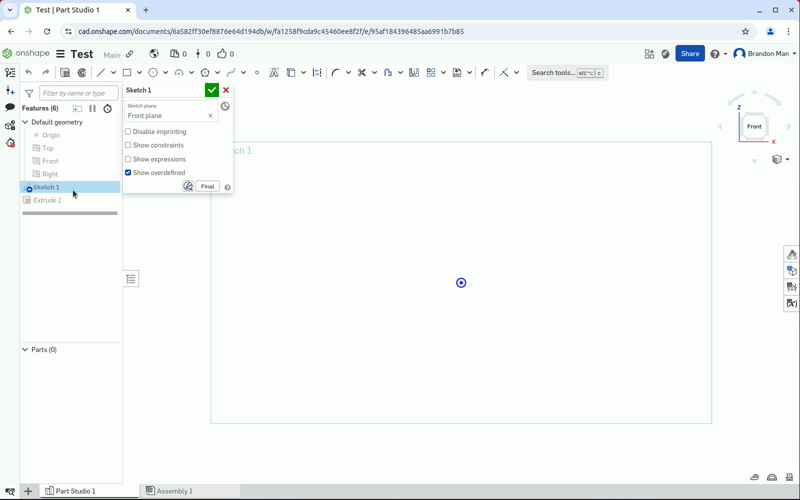
mouse_move(229, 92)
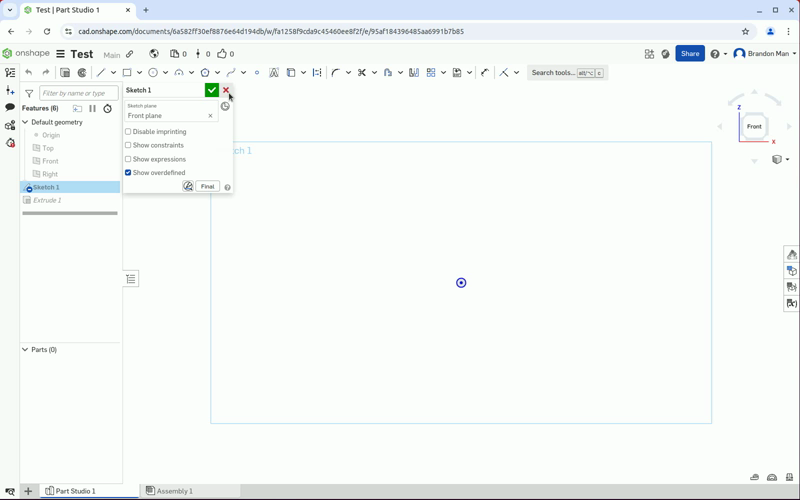
click(229, 92)
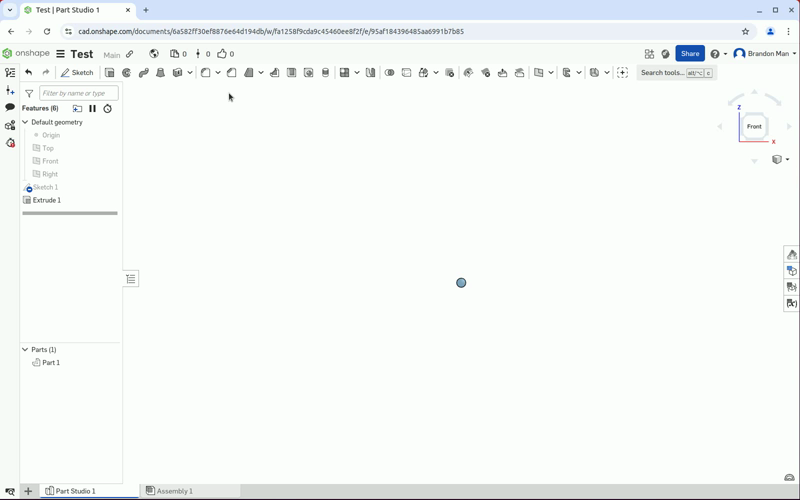
mouse_move(541, 75)
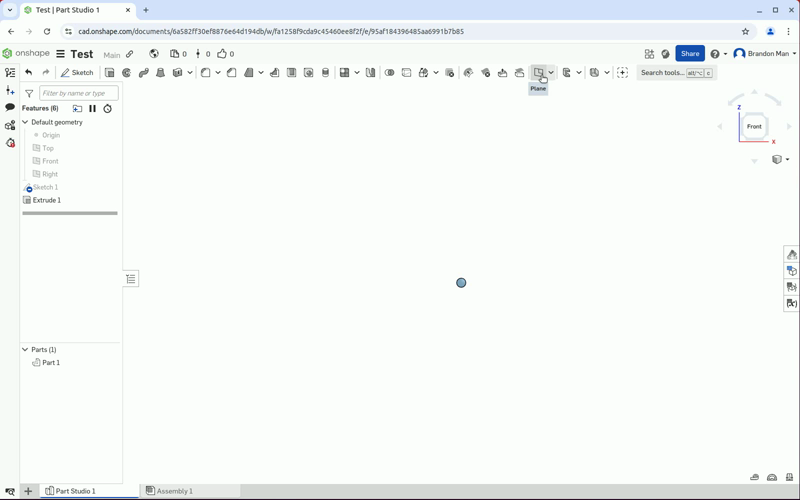
click(541, 75)
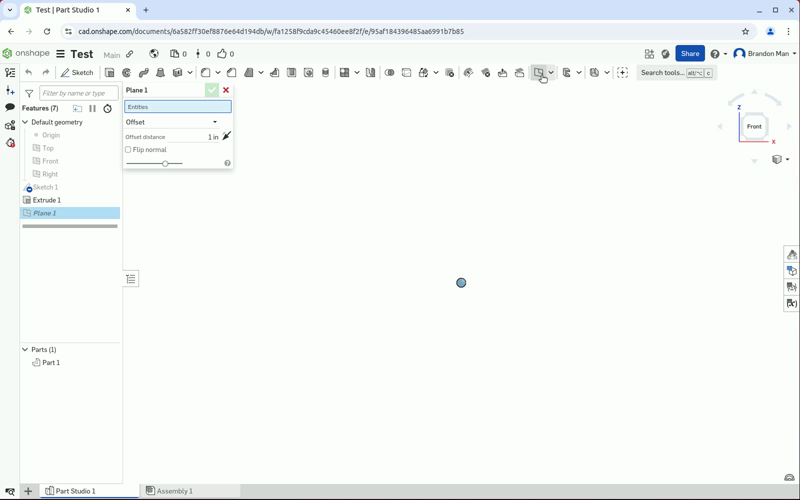
mouse_move(73, 163)
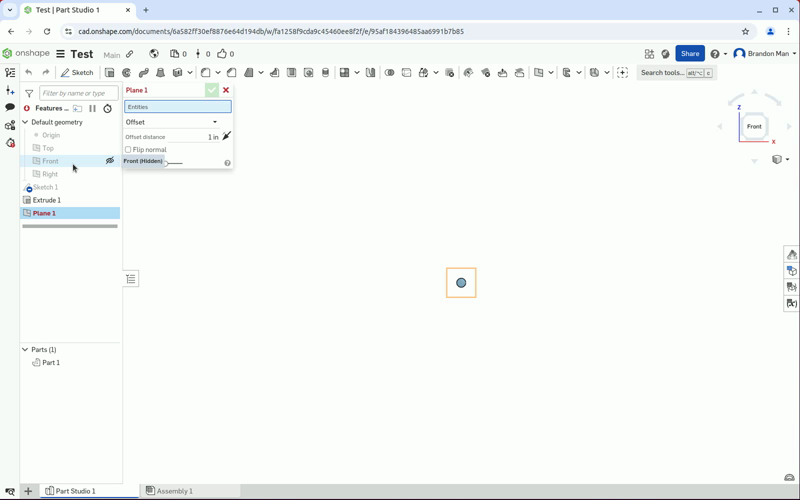
click(73, 163)
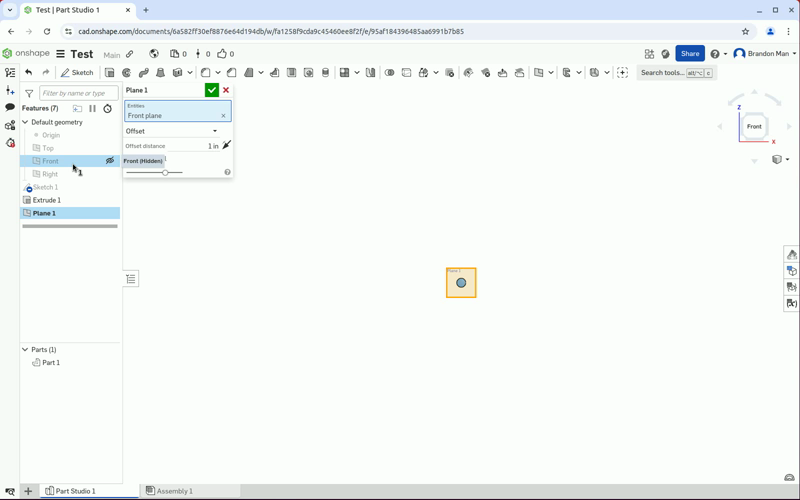
key(tab, 2)
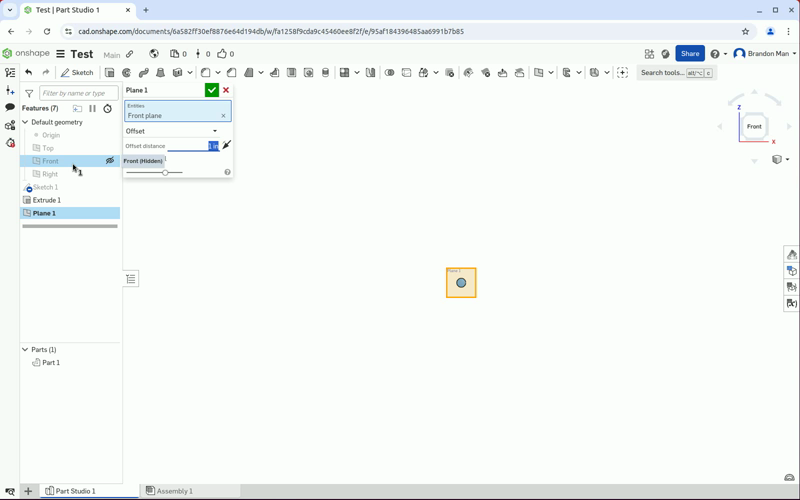
text(18.764)
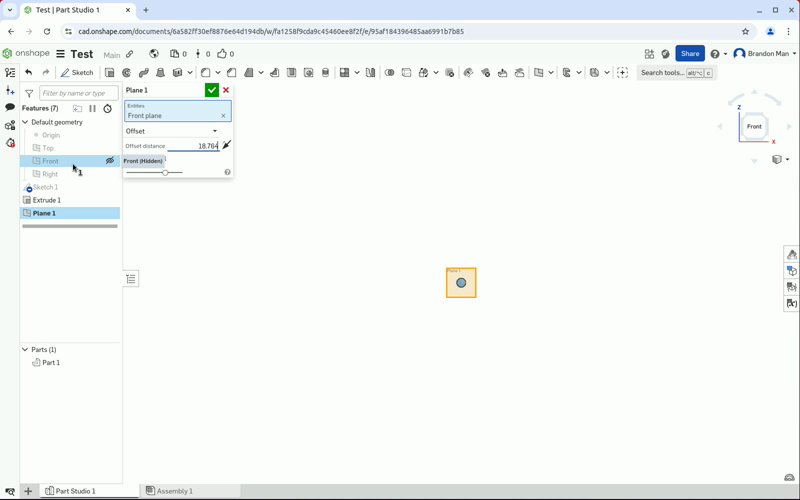
key(enter, 2)
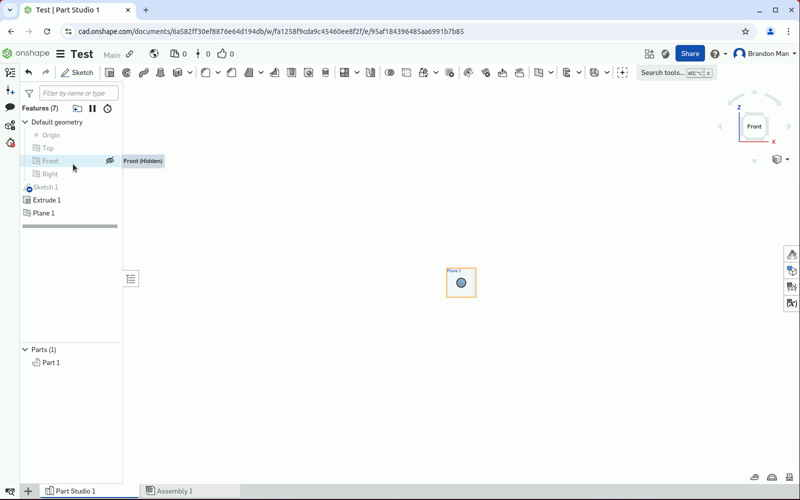
key(shift+s)
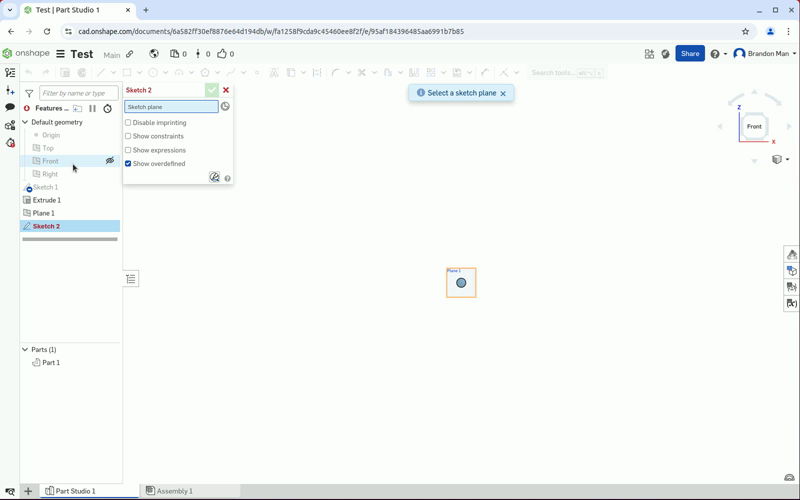
mouse_move(73, 215)
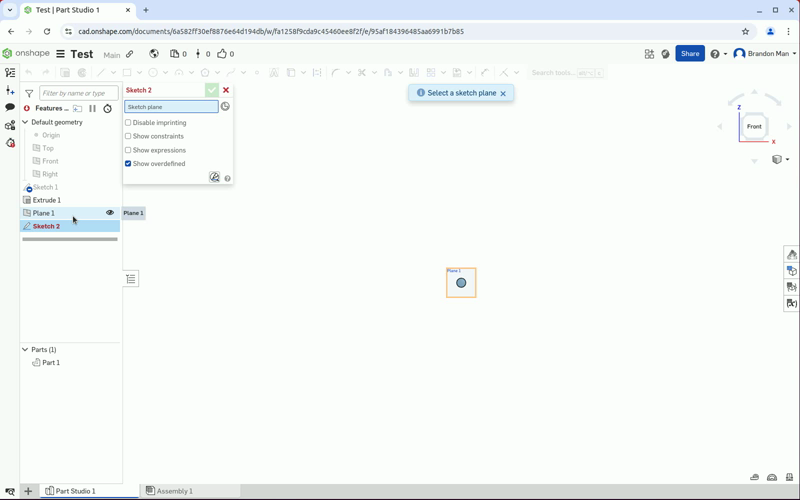
click(73, 215)
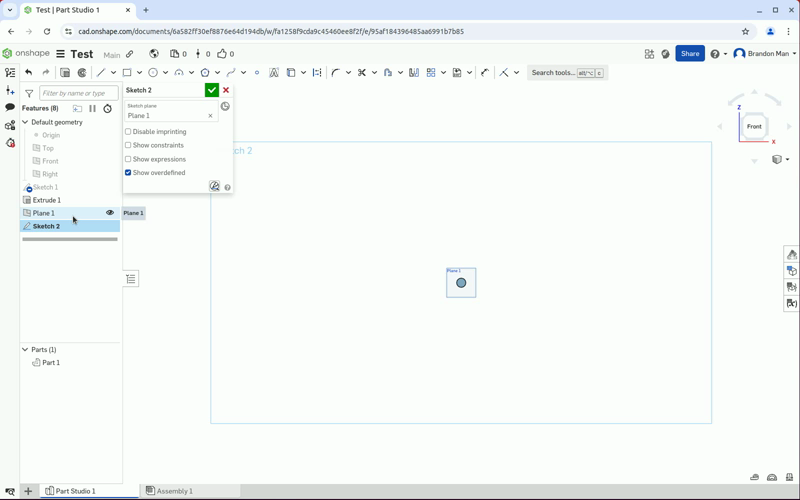
mouse_move(73, 352)
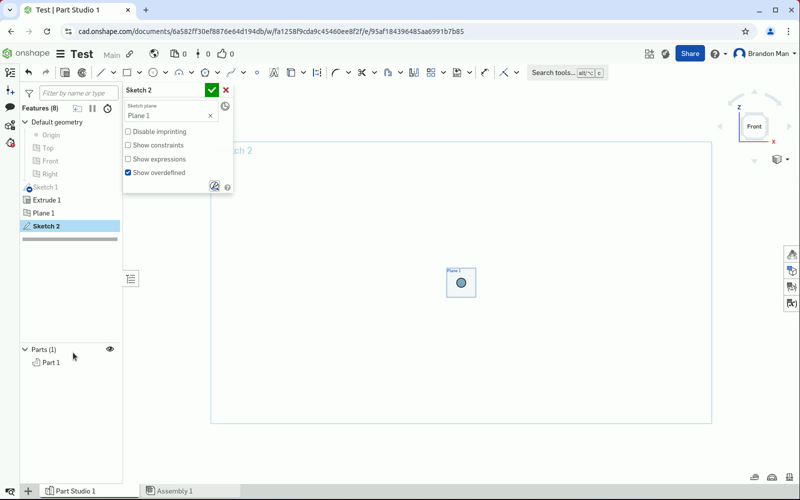
key(y)
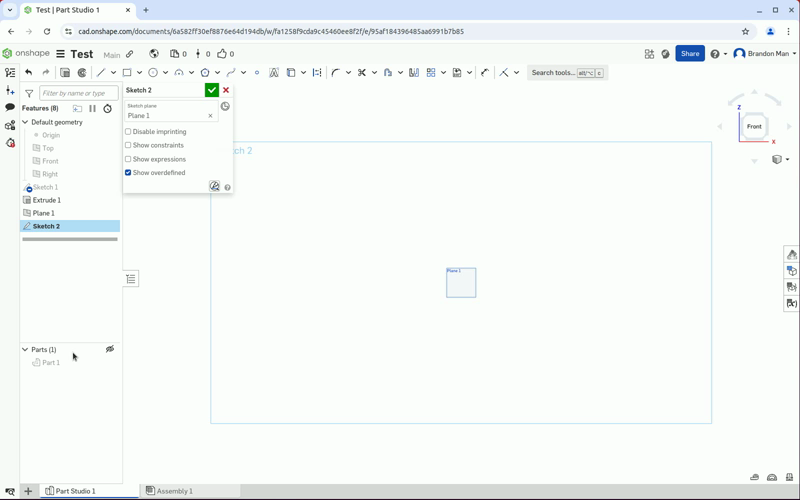
key(c)
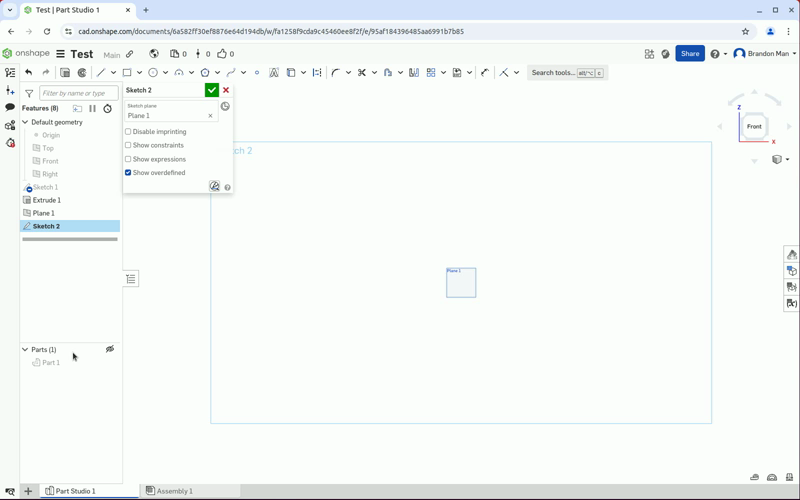
key_down(shift)
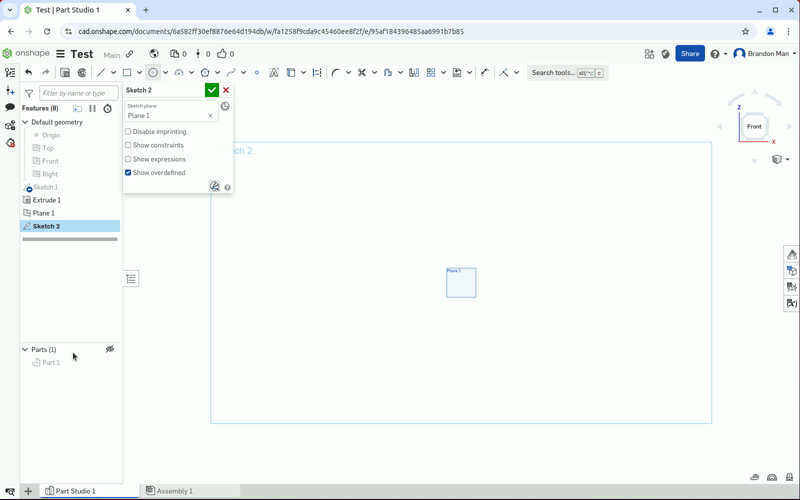
mouse_move(461, 282)
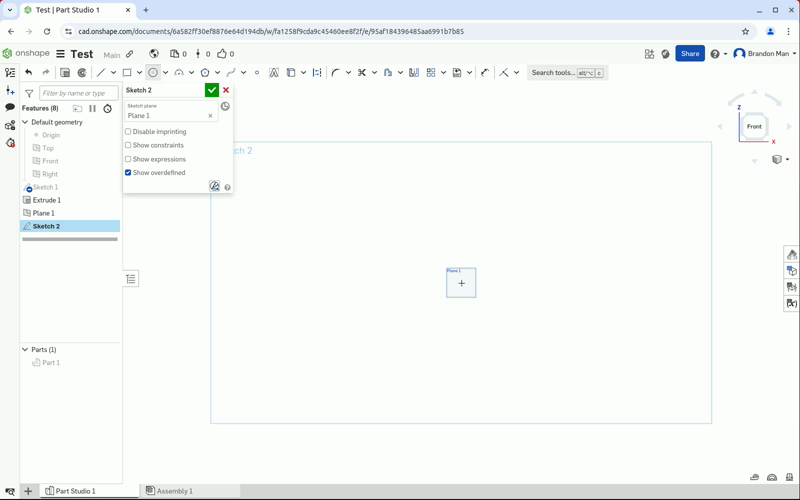
click(461, 282)
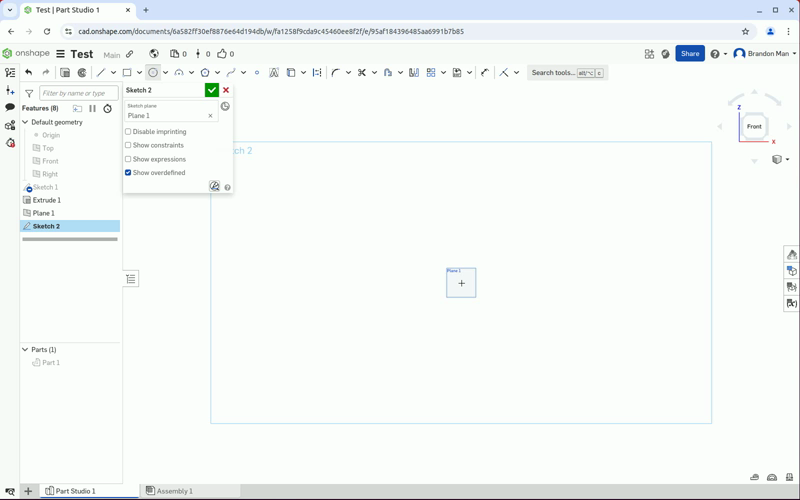
key_up(shift)
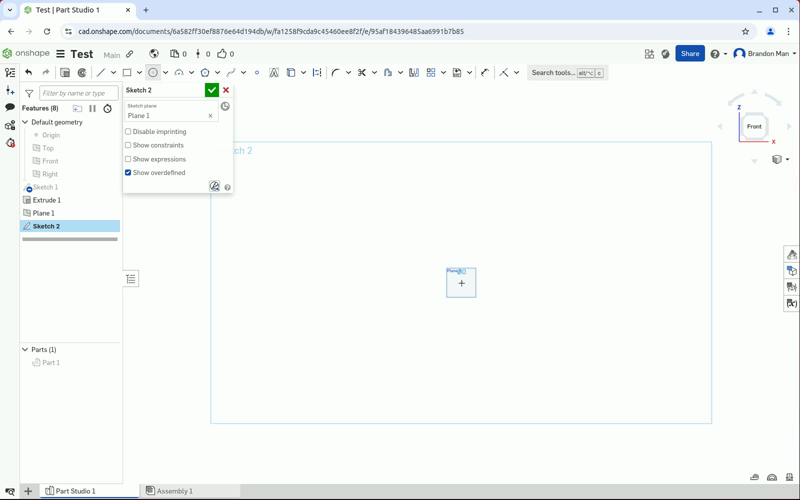
mouse_move(465, 282)
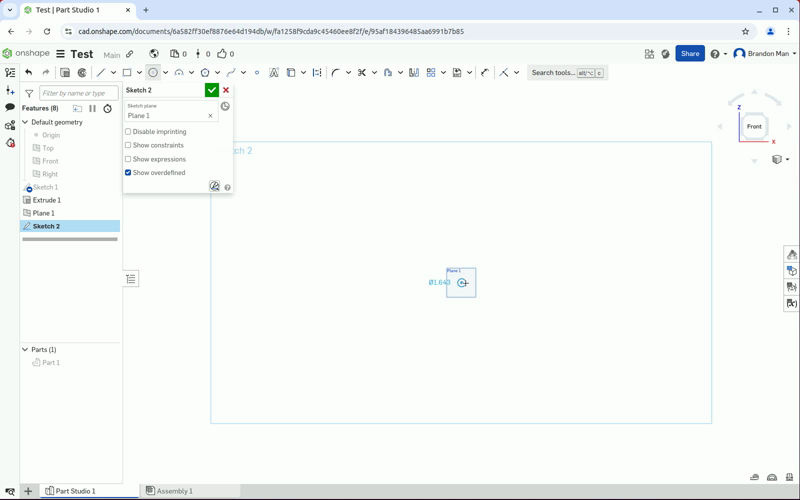
click(465, 282)
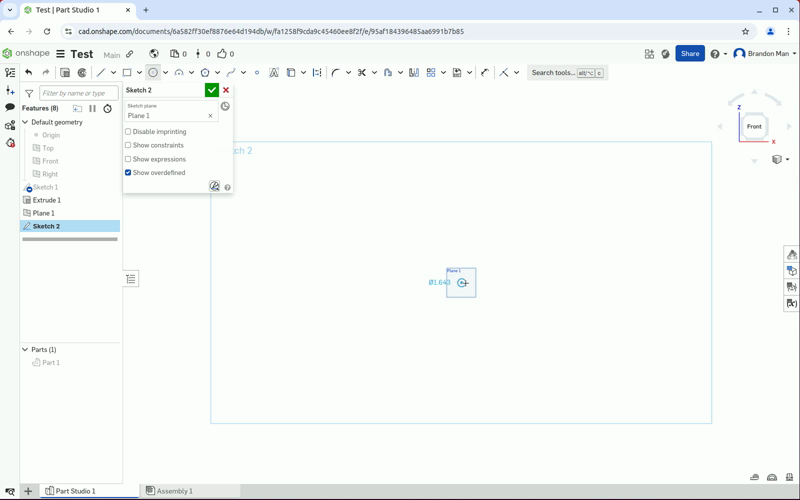
key(esc)
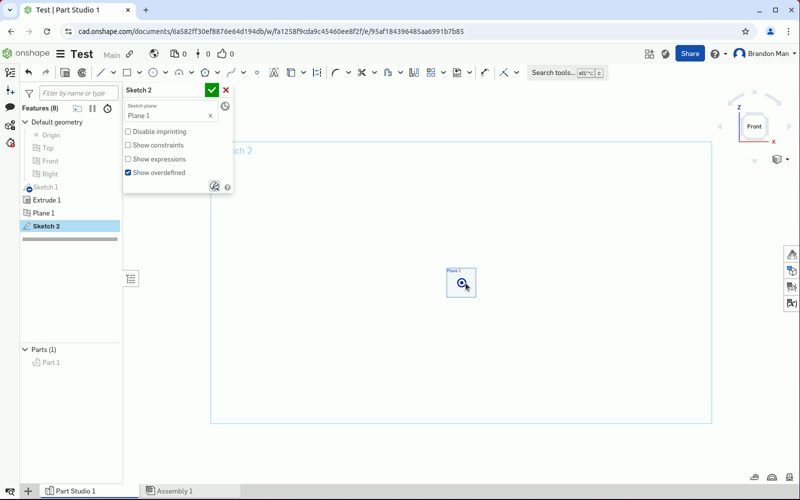
mouse_move(461, 282)
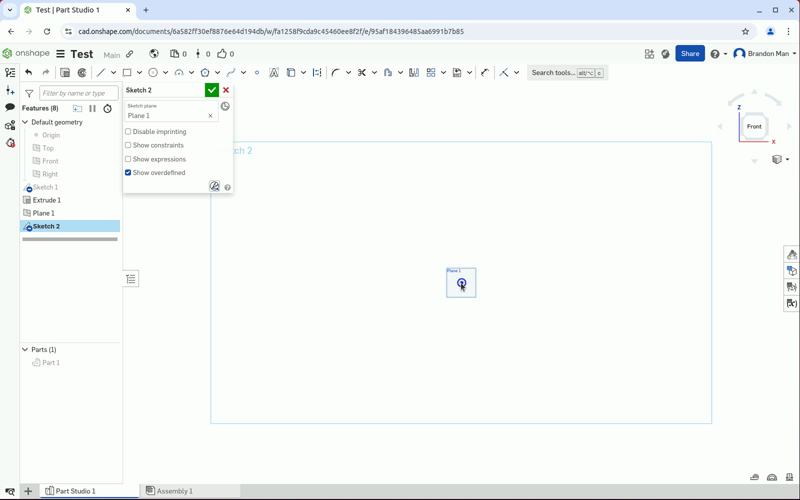
scroll(6)
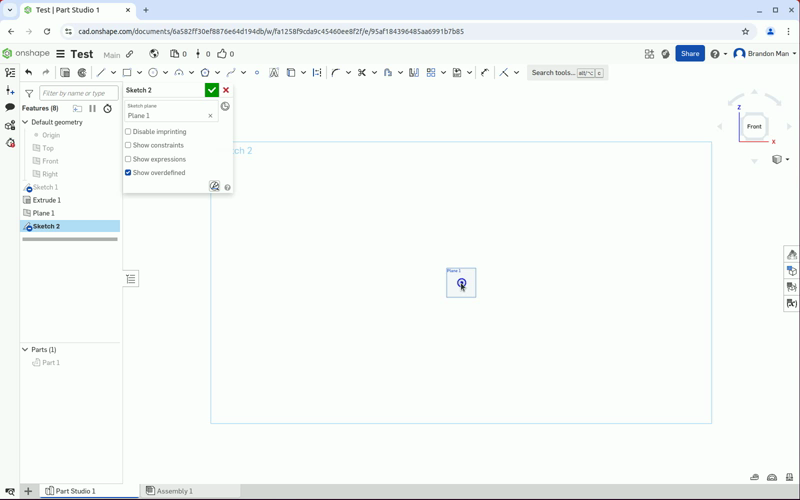
scroll(6)
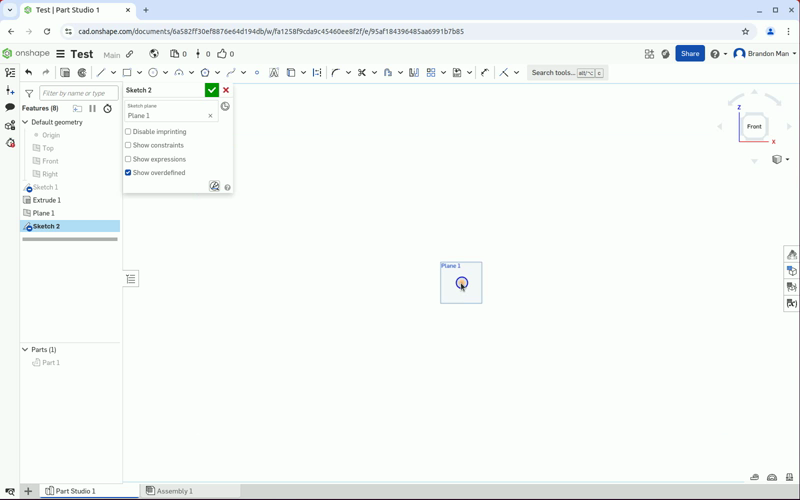
scroll(6)
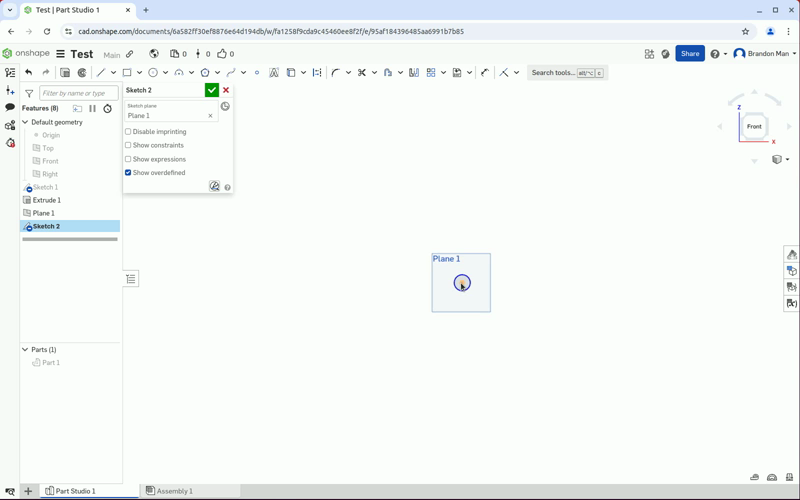
scroll(6)
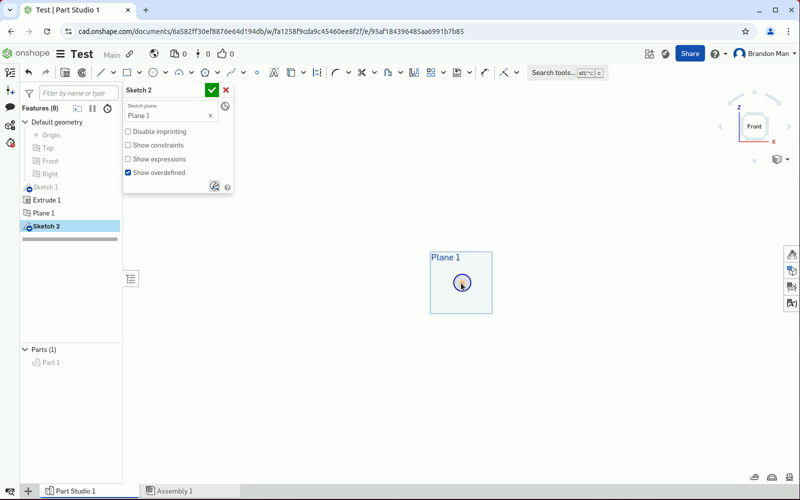
scroll(6)
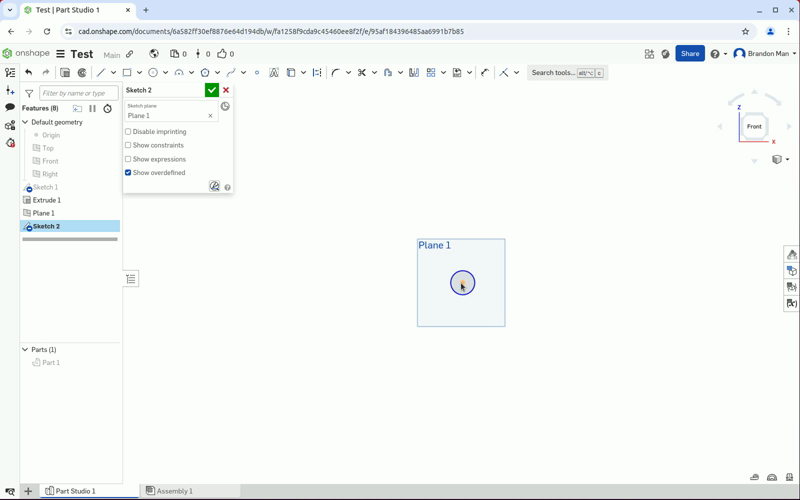
scroll(6)
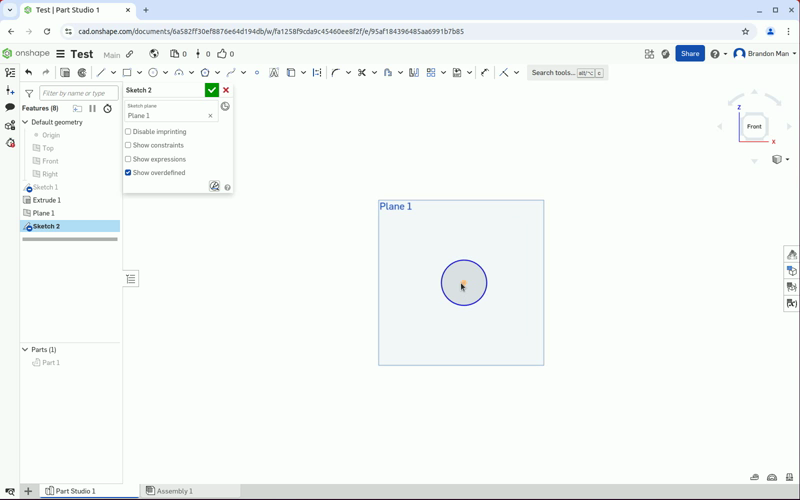
scroll(6)
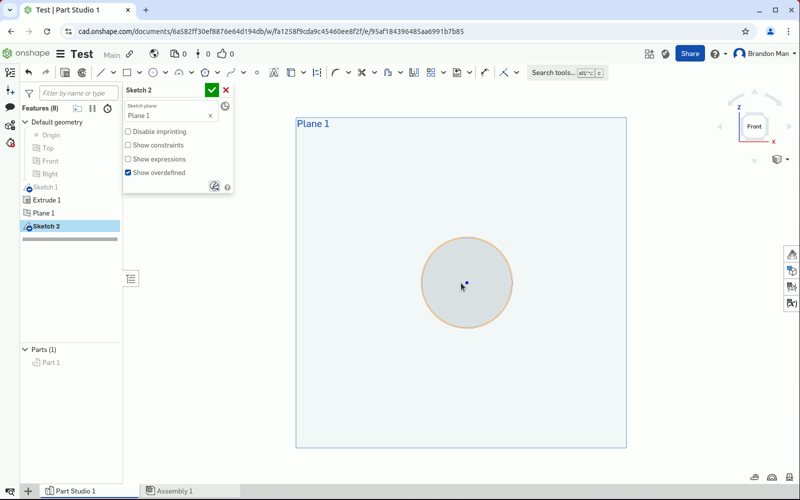
click(461, 282)
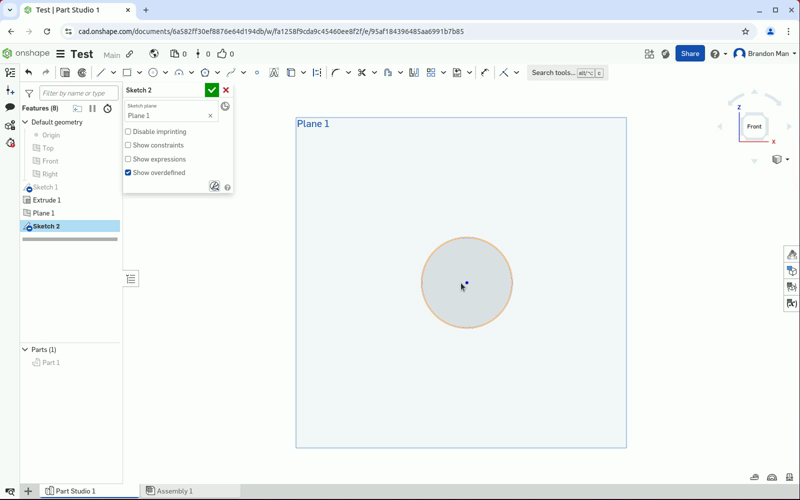
scroll(-6)
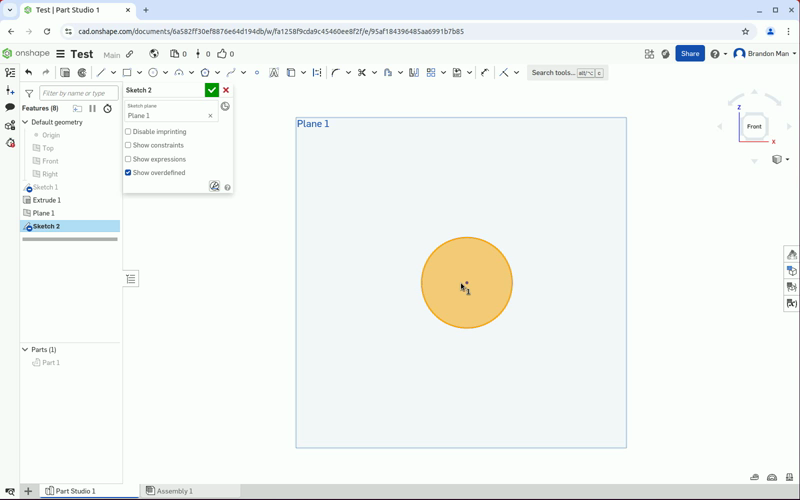
scroll(-6)
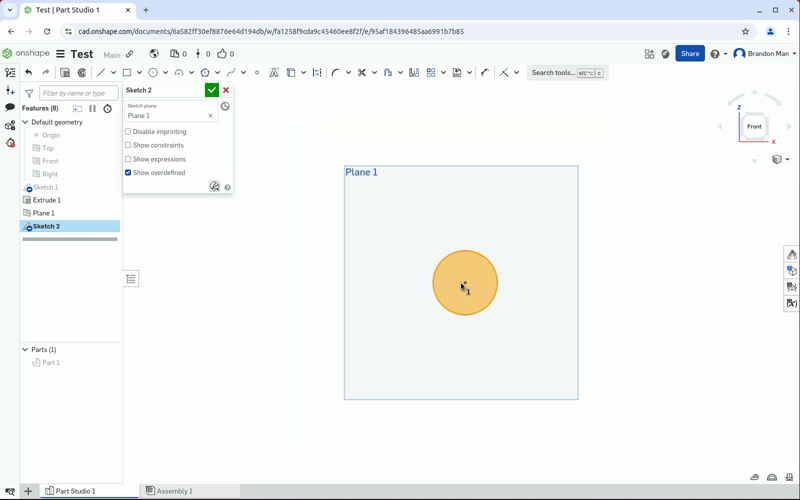
scroll(-6)
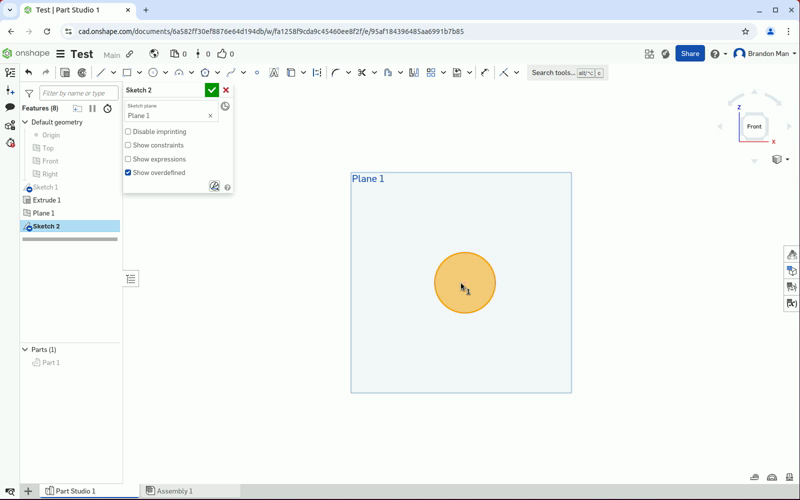
scroll(-6)
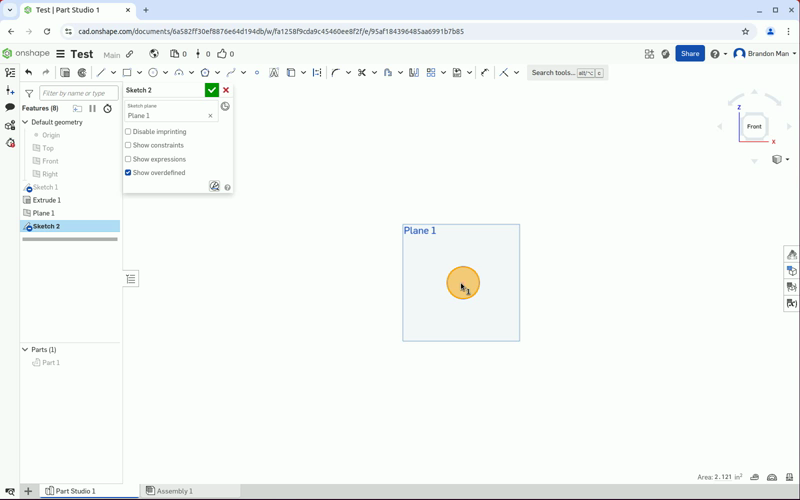
scroll(-6)
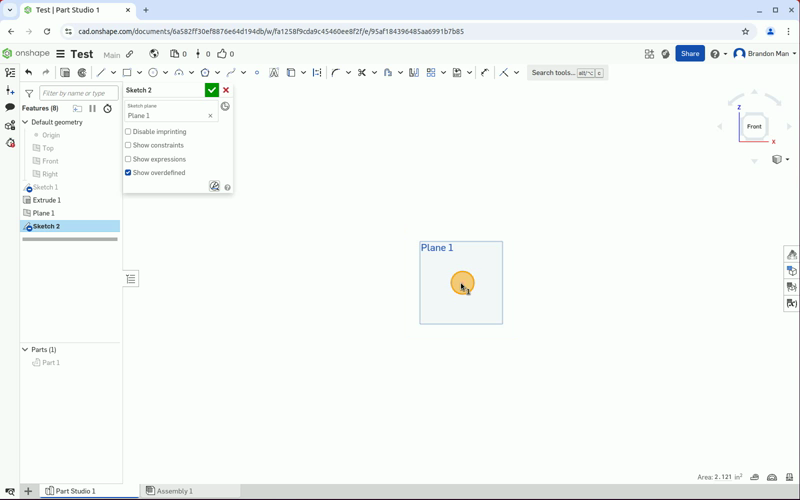
scroll(-6)
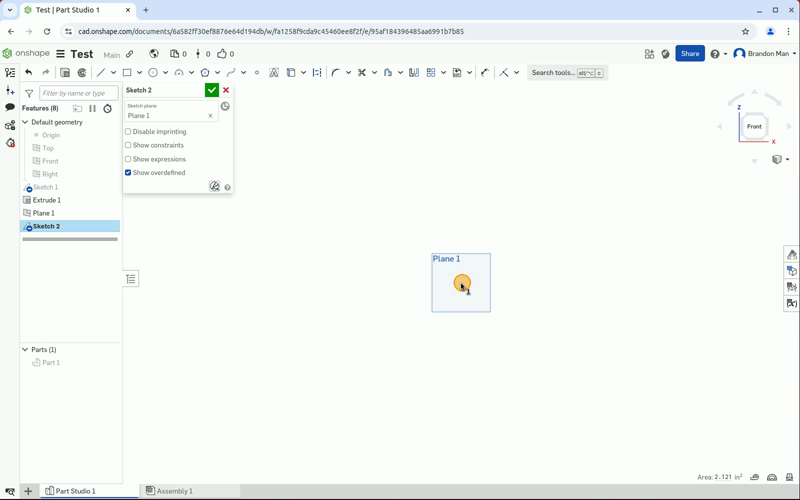
scroll(-6)
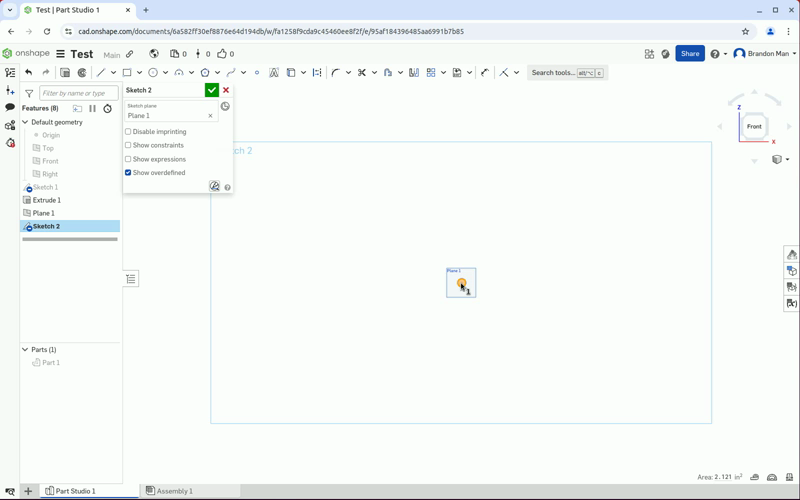
mouse_move(73, 352)
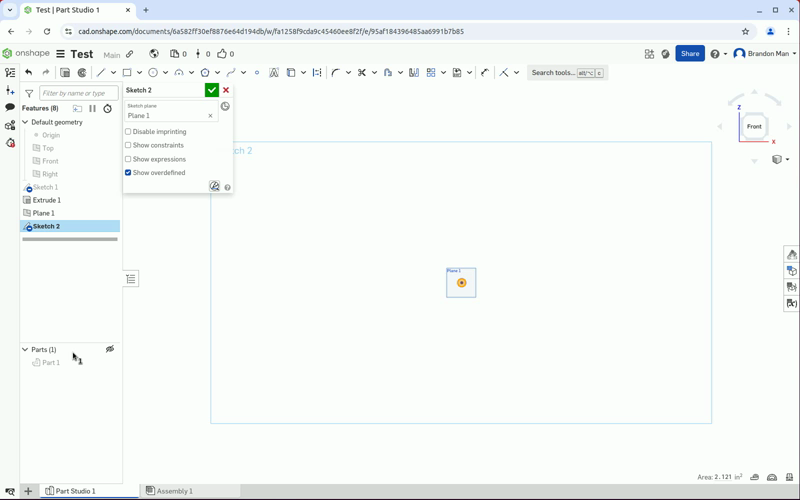
key(shift+y)
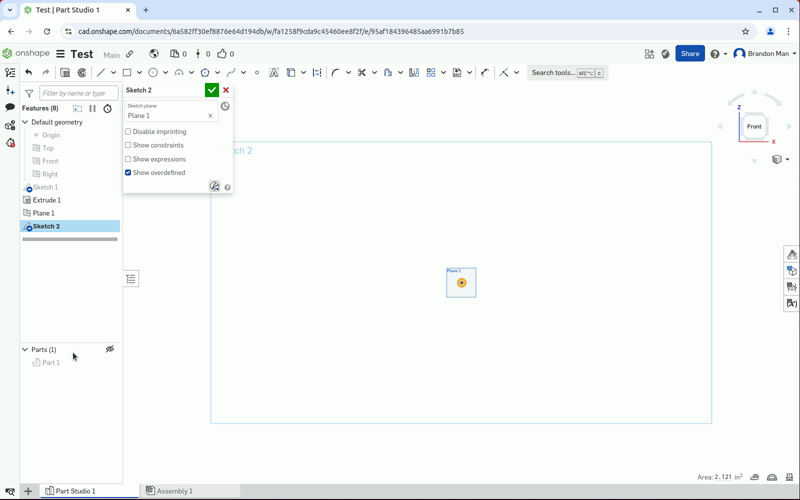
key(shift+e)
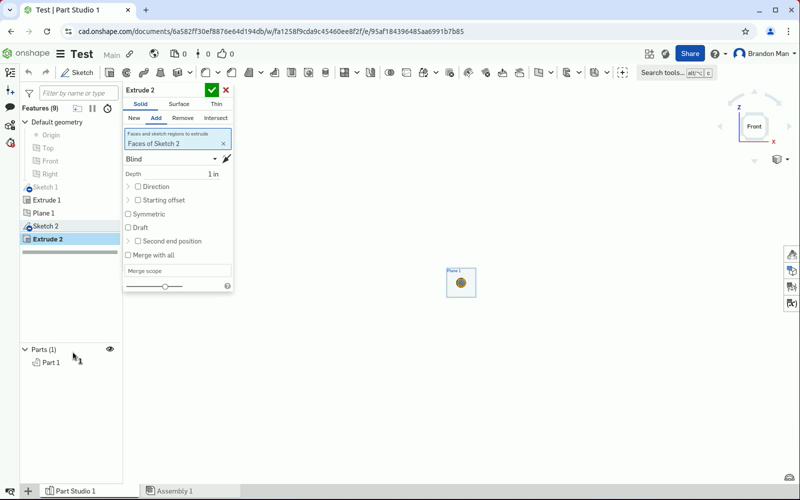
mouse_move(143, 106)
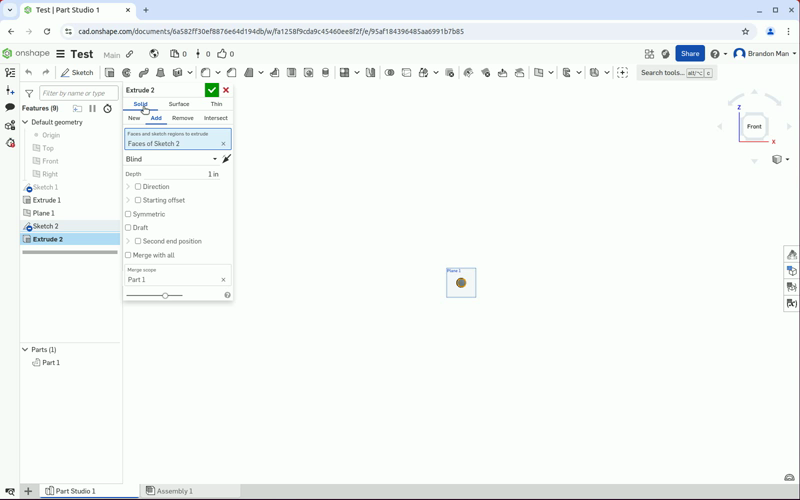
click(143, 106)
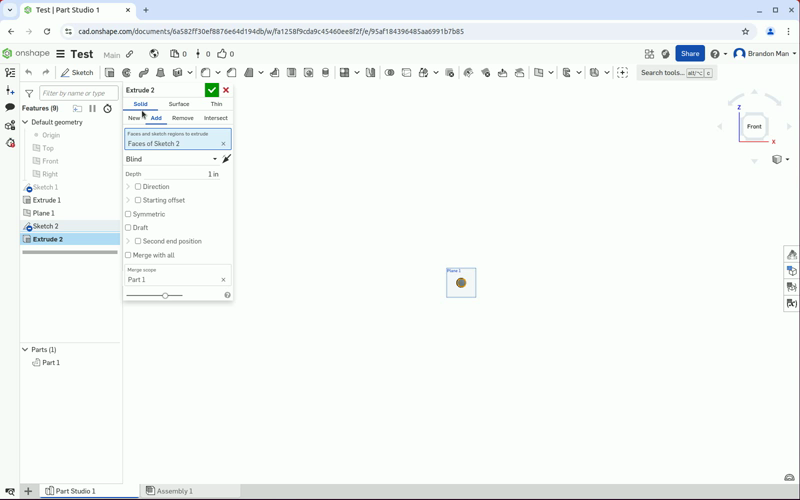
mouse_move(137, 120)
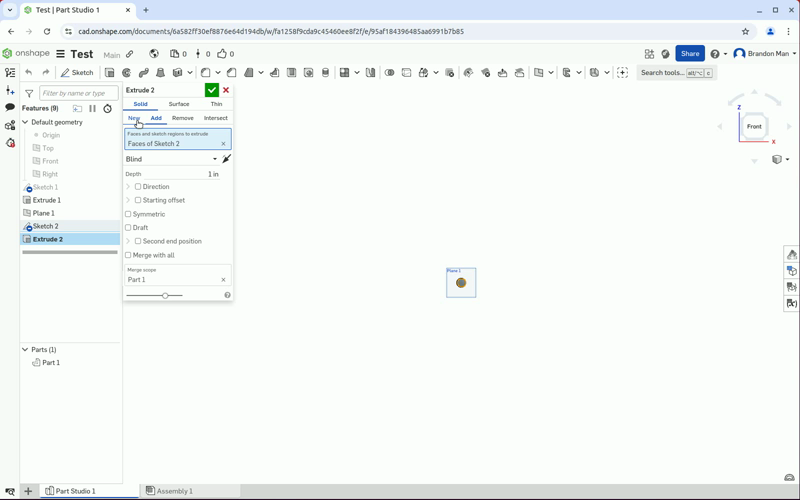
click(137, 120)
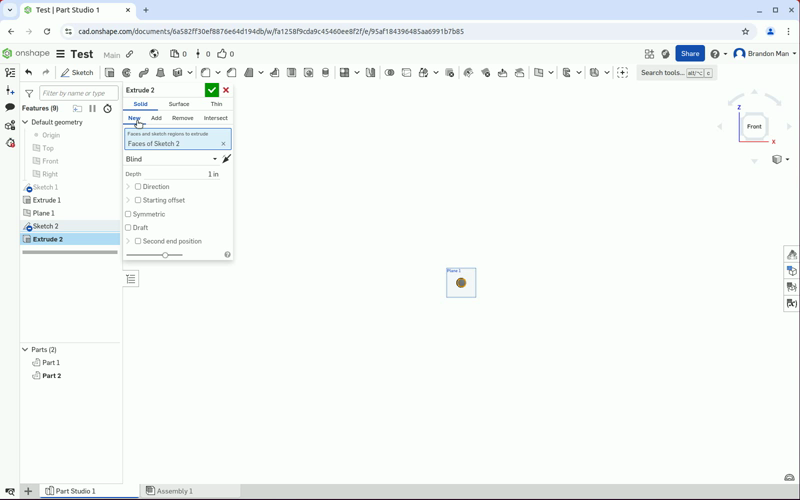
key(tab, 4)
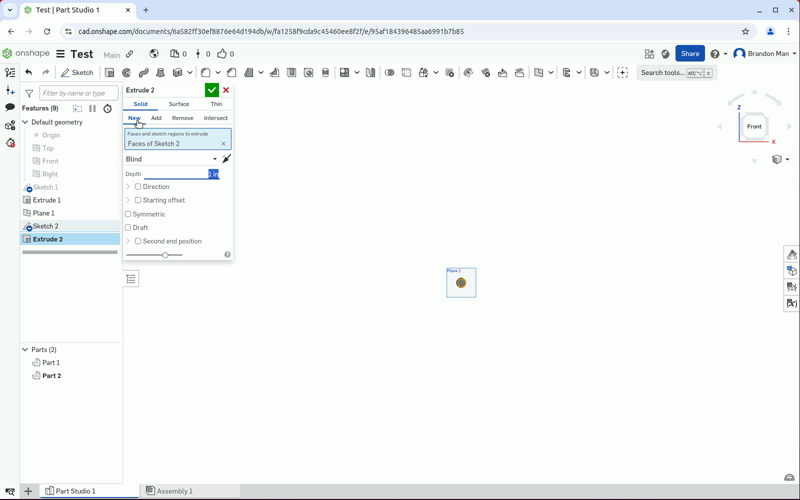
text(4.333)
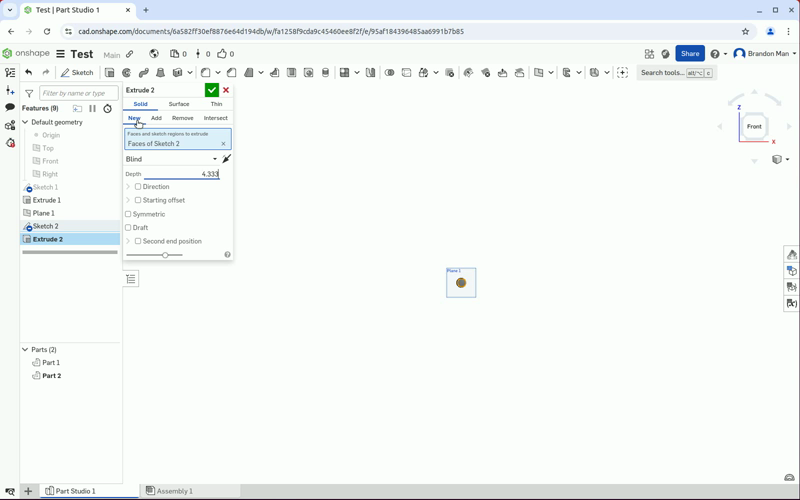
key(enter)
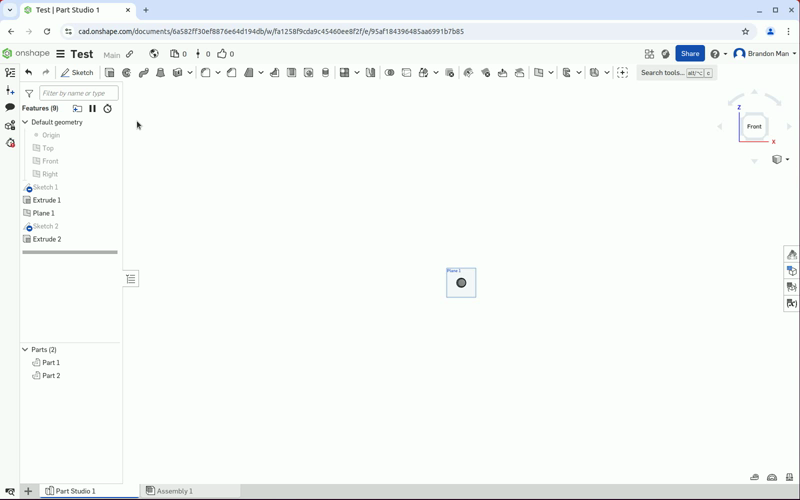
key(shift+h)
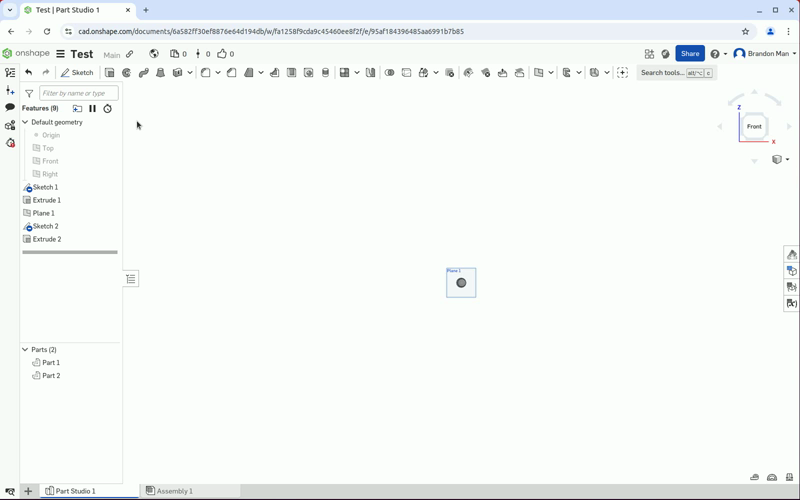
key(shift+h)
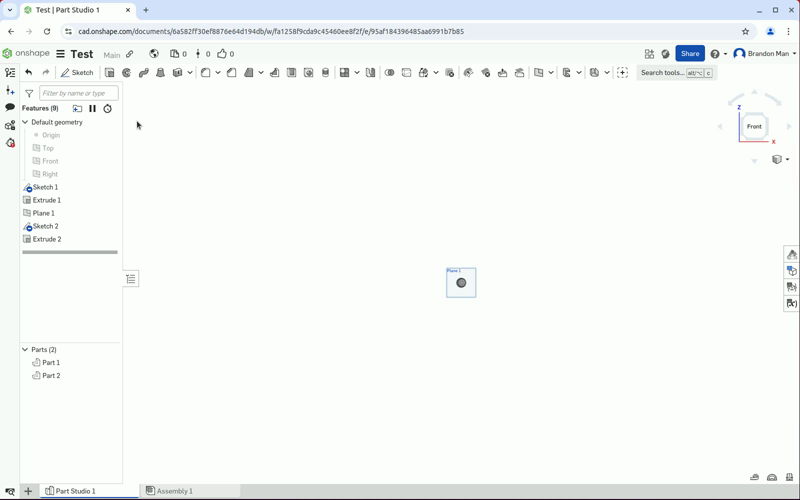
key(shift+7)
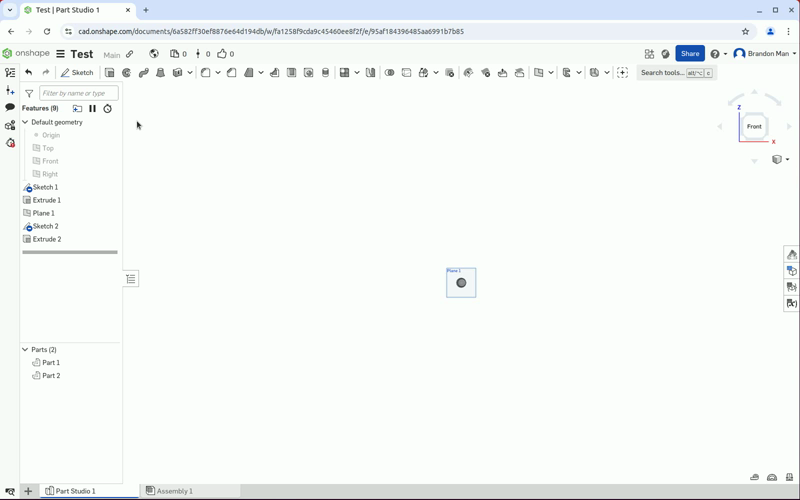
key(left, 2)
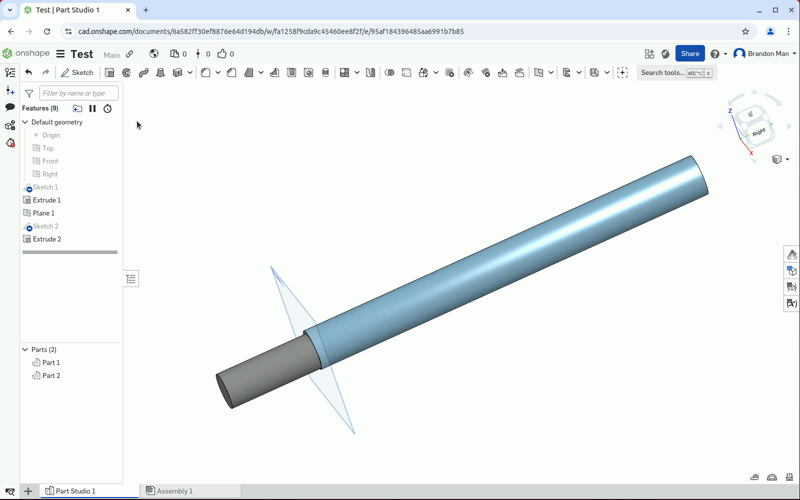
key(down, 2)
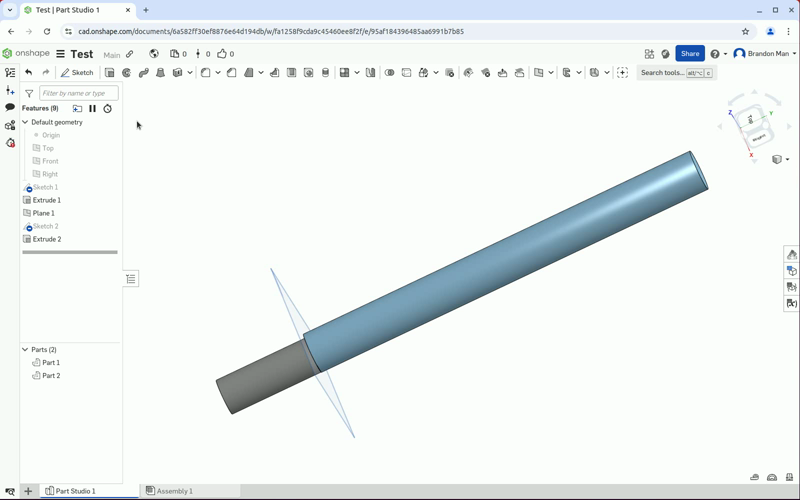
key(up, 2)
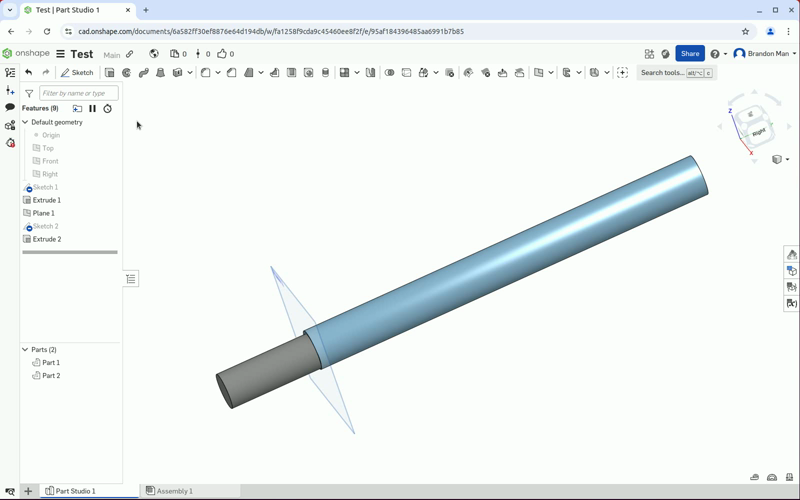
key(right, 2)
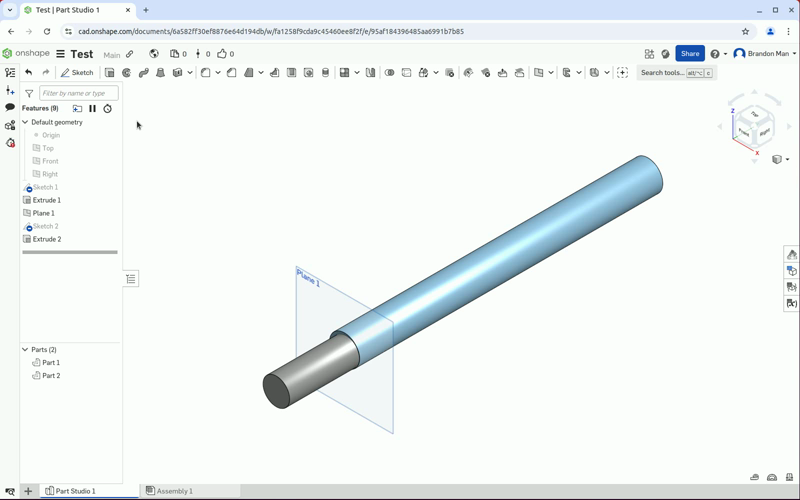
mouse_move(73, 189)
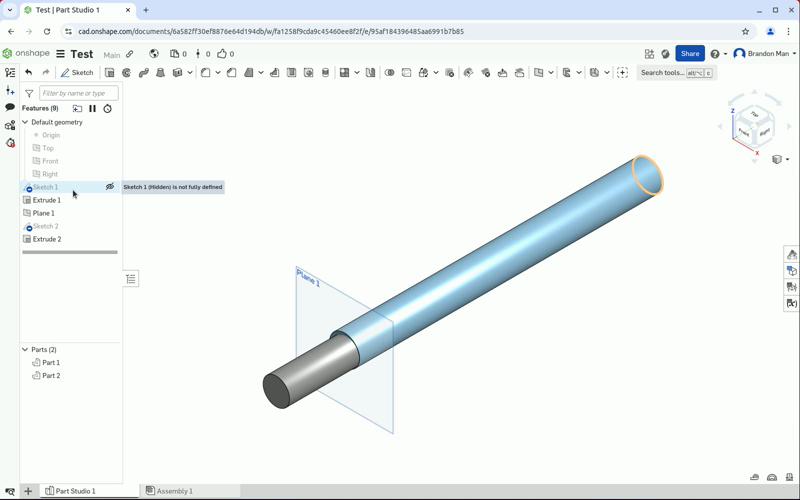
click(73, 189)